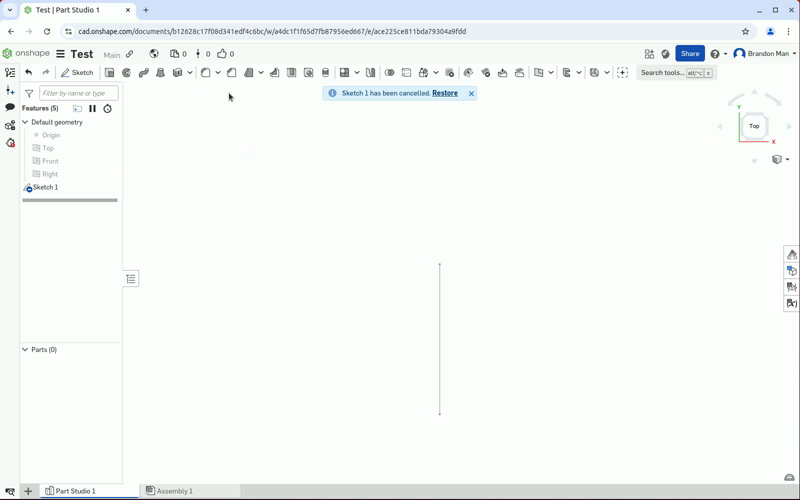
key(shift+h)
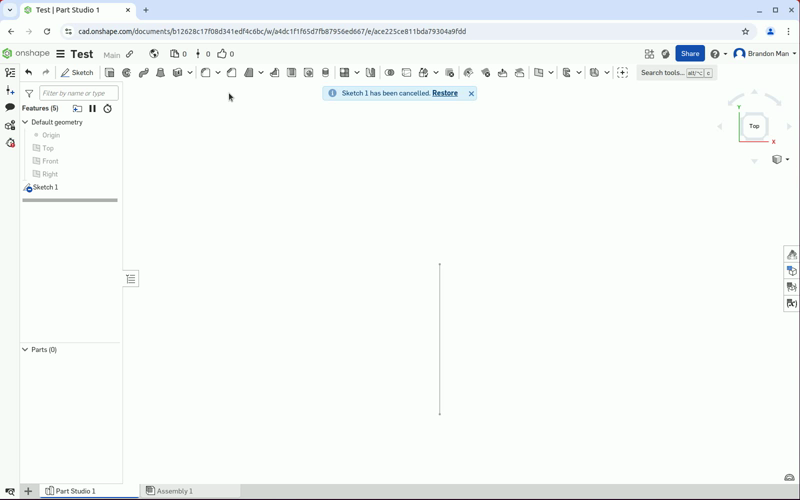
key(shift+s)
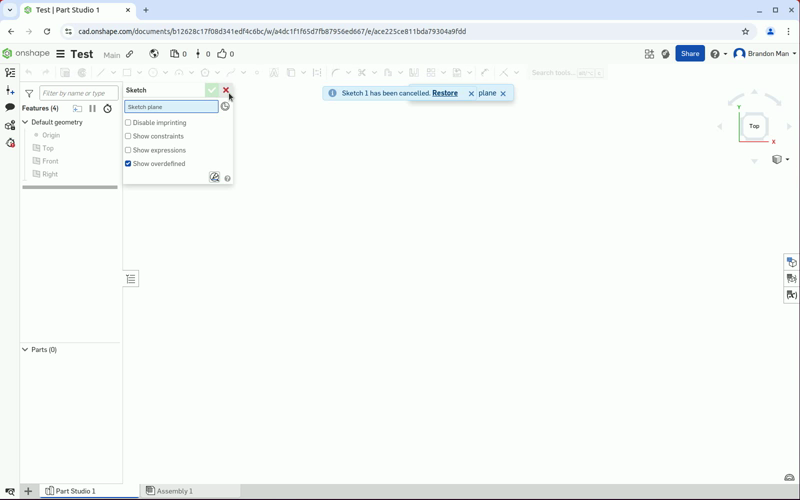
mouse_move(73, 150)
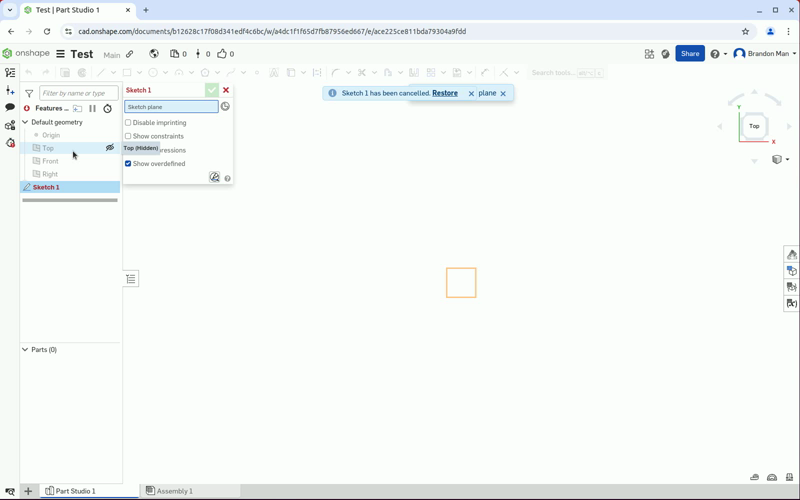
click(73, 150)
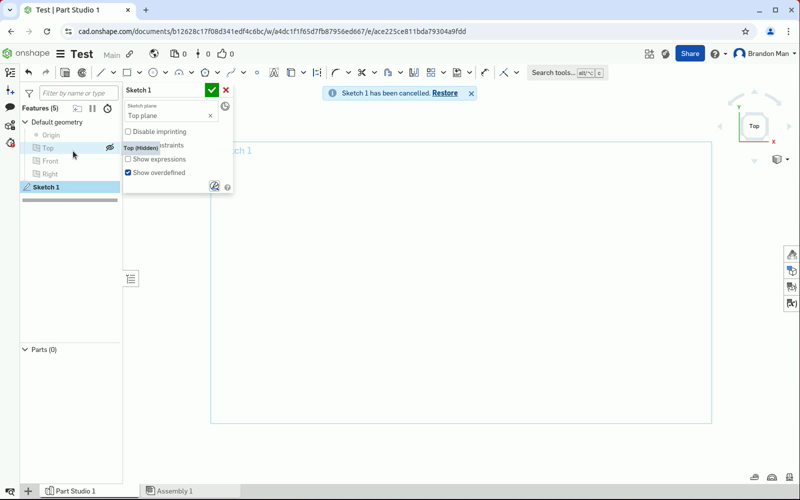
mouse_move(73, 352)
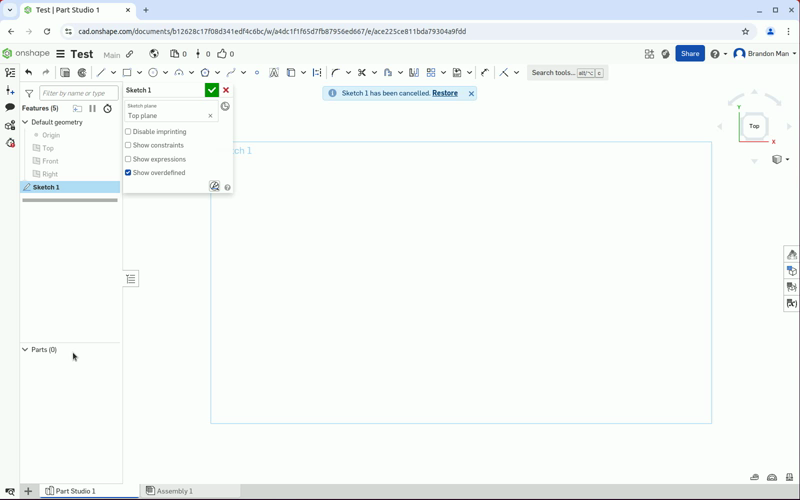
key(y)
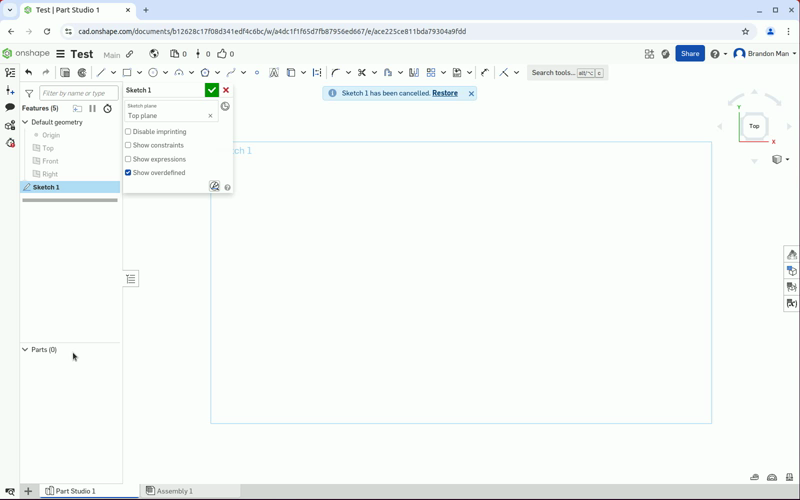
key(l)
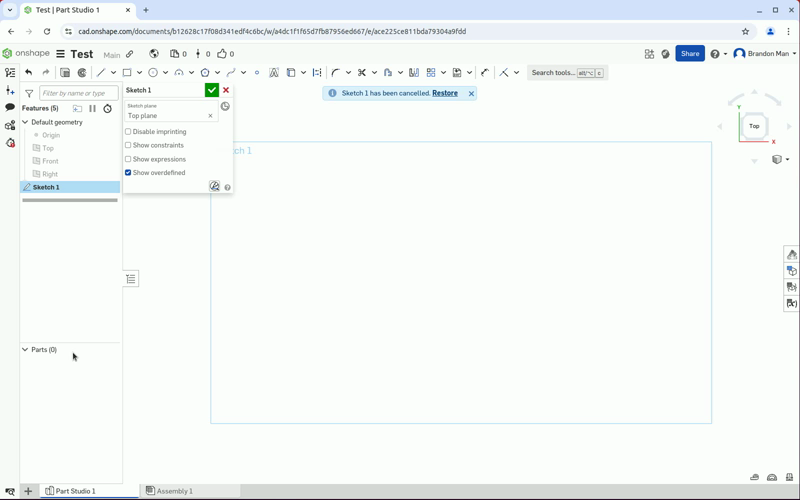
key_down(shift)
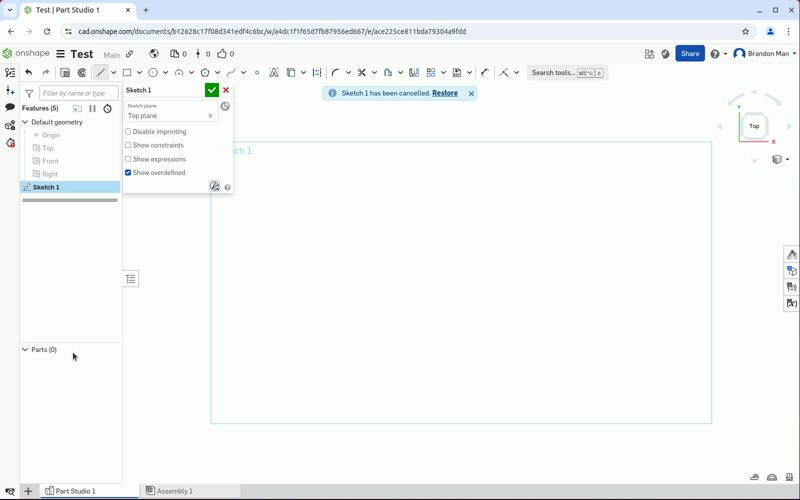
mouse_move(364, 347)
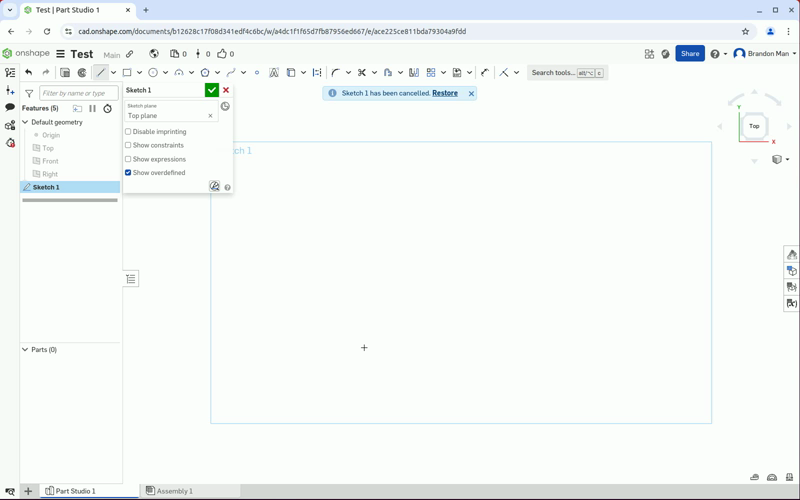
click(364, 347)
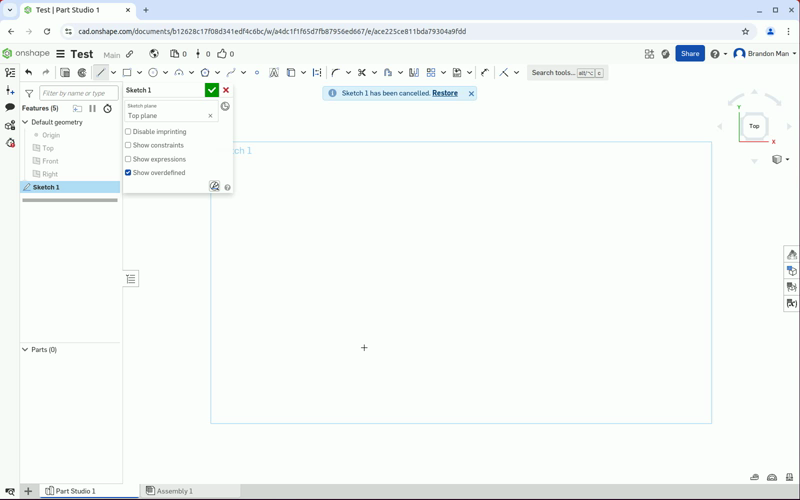
key_up(shift)
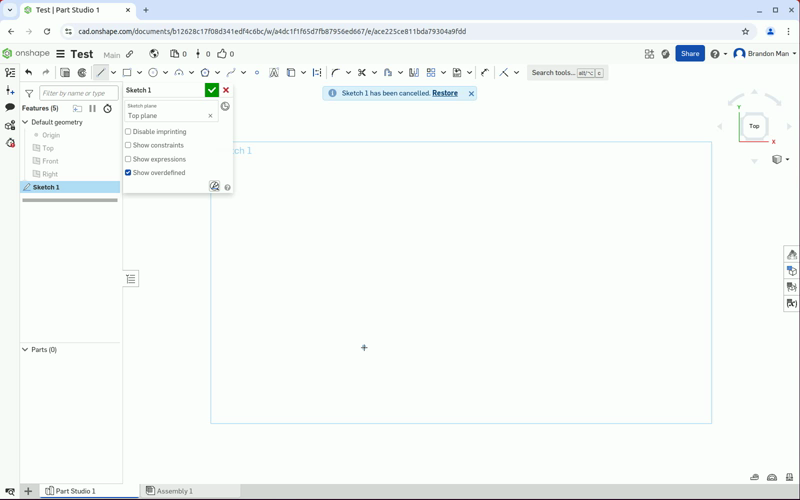
key_down(shift)
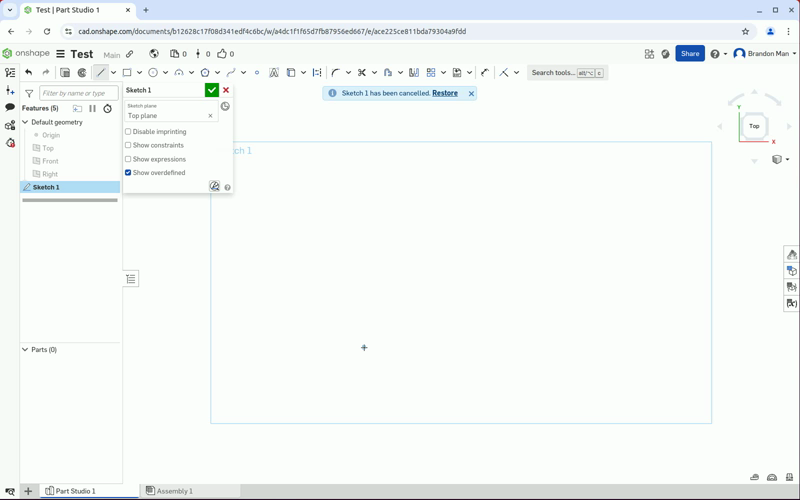
mouse_move(557, 347)
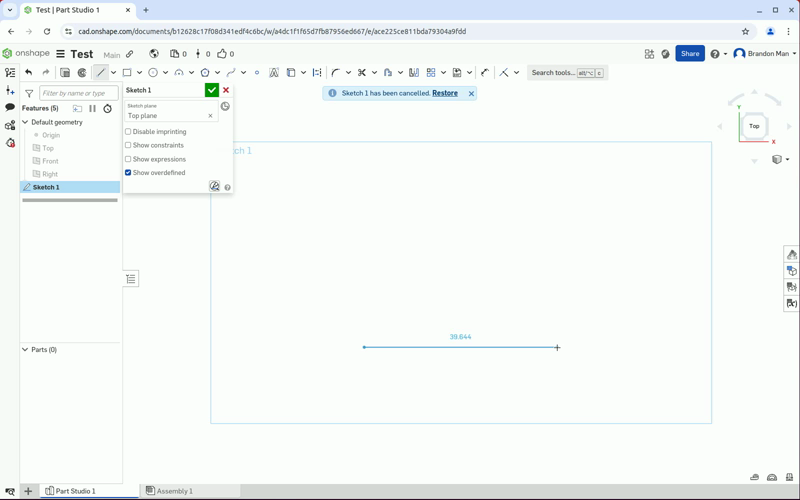
click(557, 347)
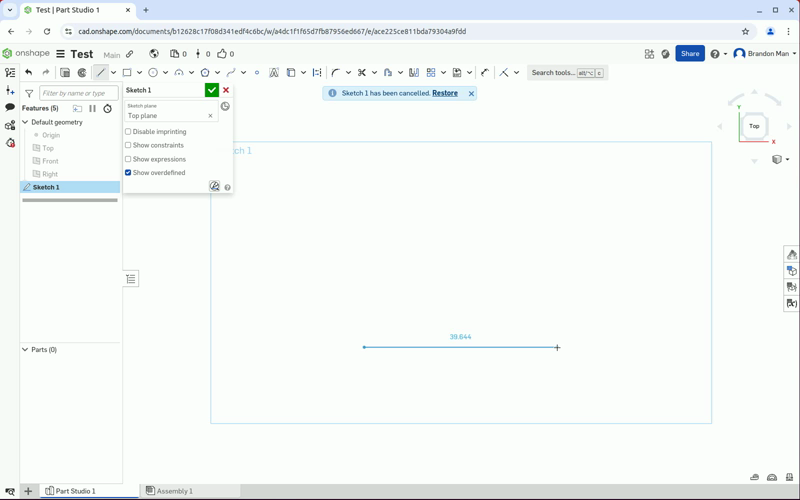
key_up(shift)
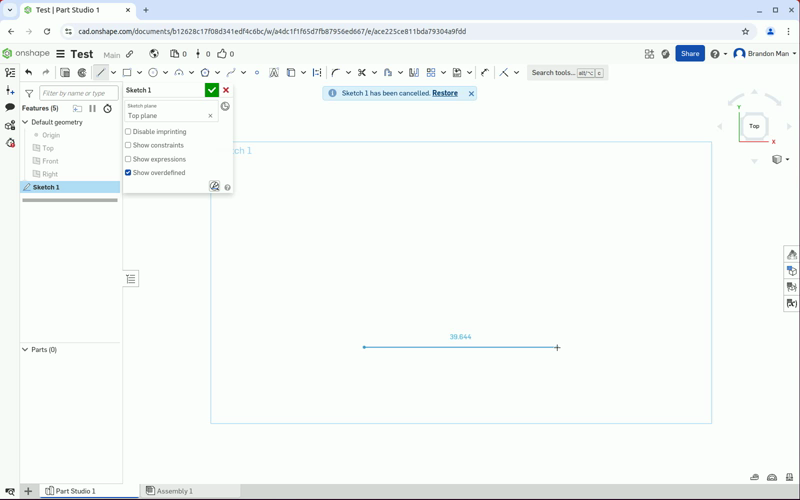
key_down(shift)
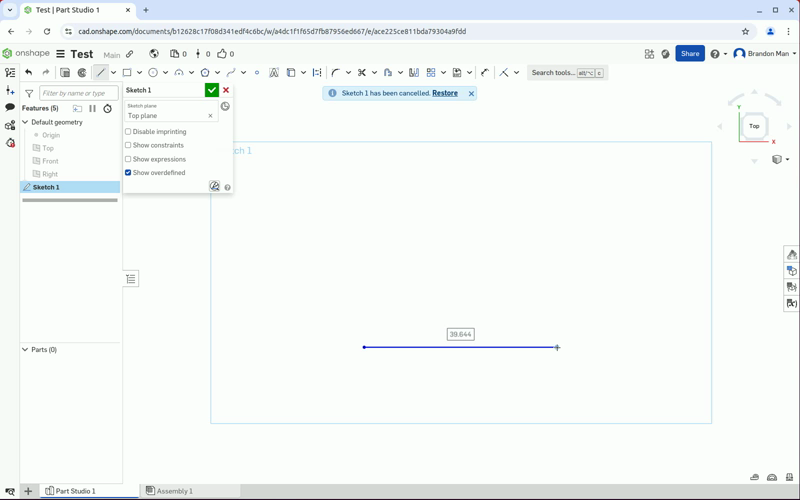
mouse_move(557, 219)
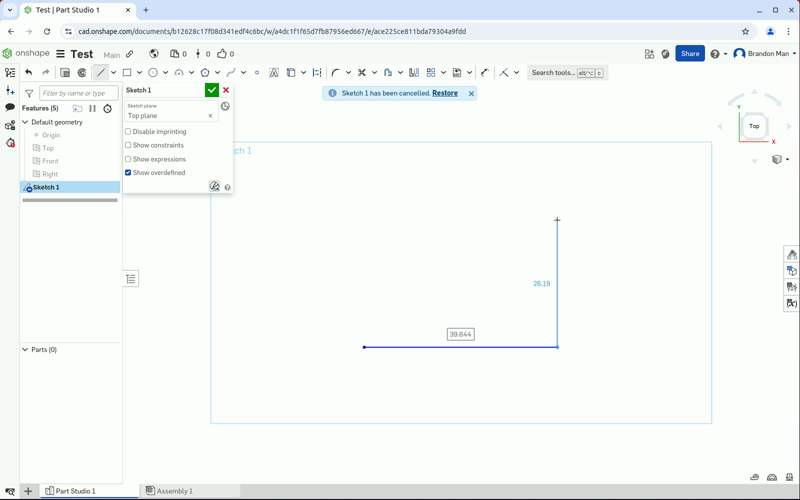
click(557, 219)
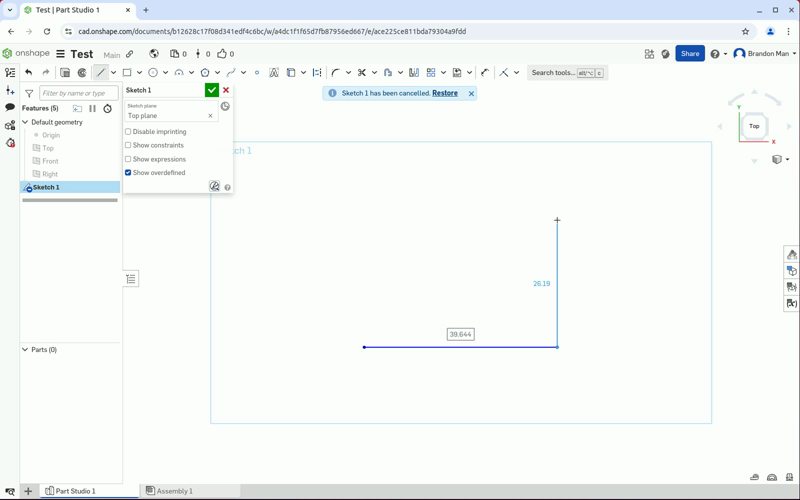
key_up(shift)
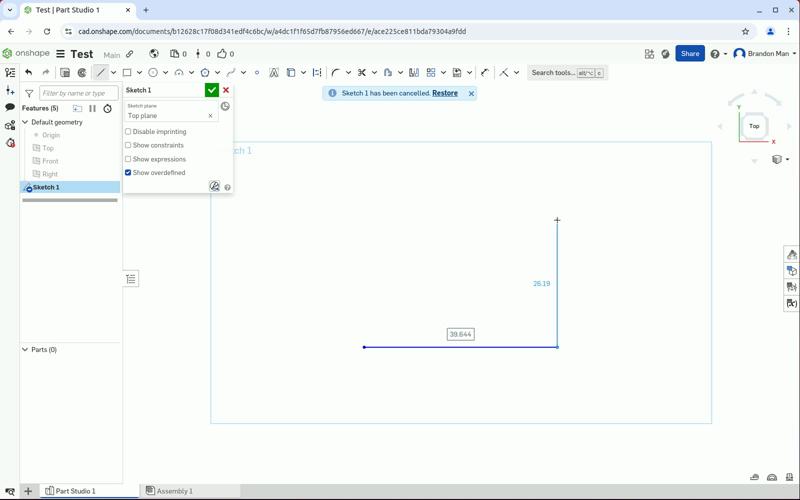
key_down(shift)
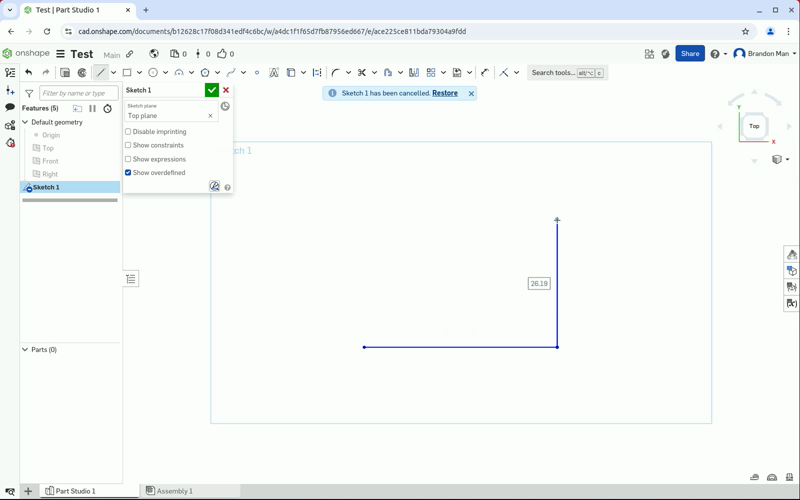
mouse_move(364, 219)
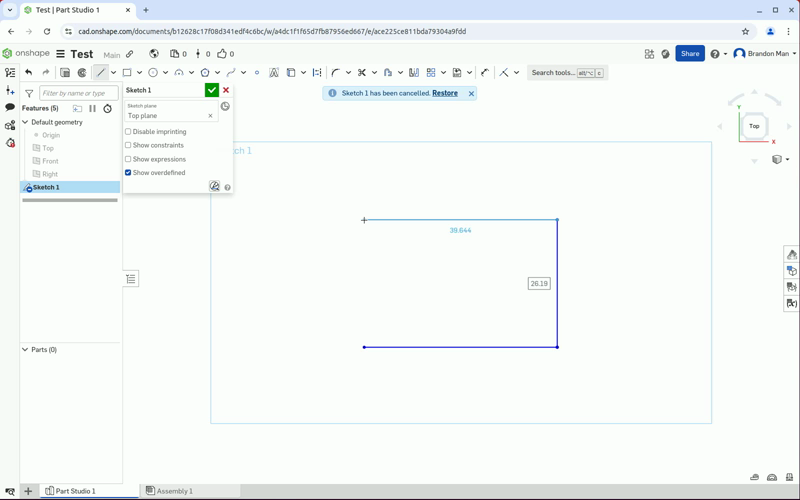
click(364, 219)
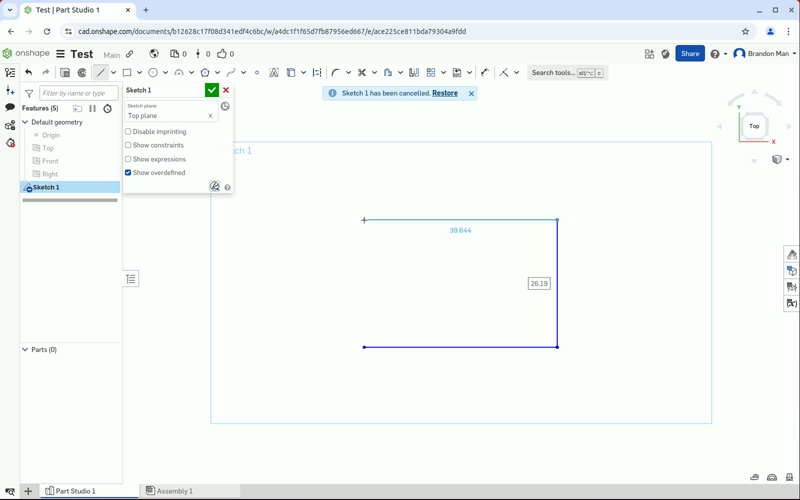
key_up(shift)
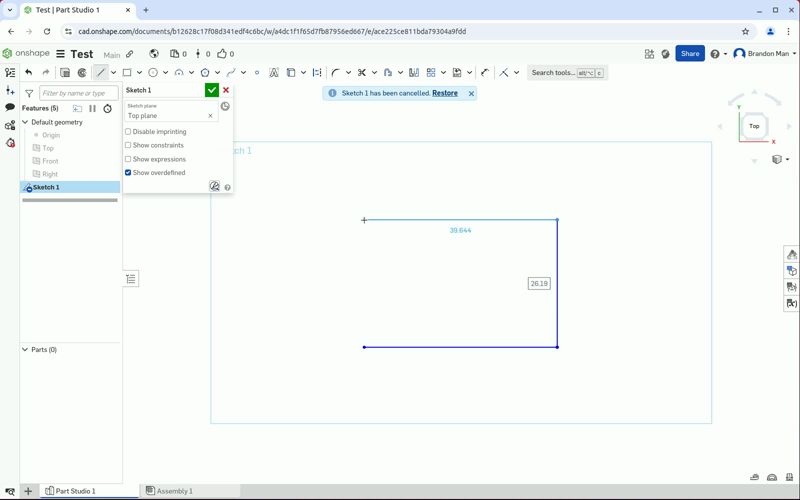
key_down(shift)
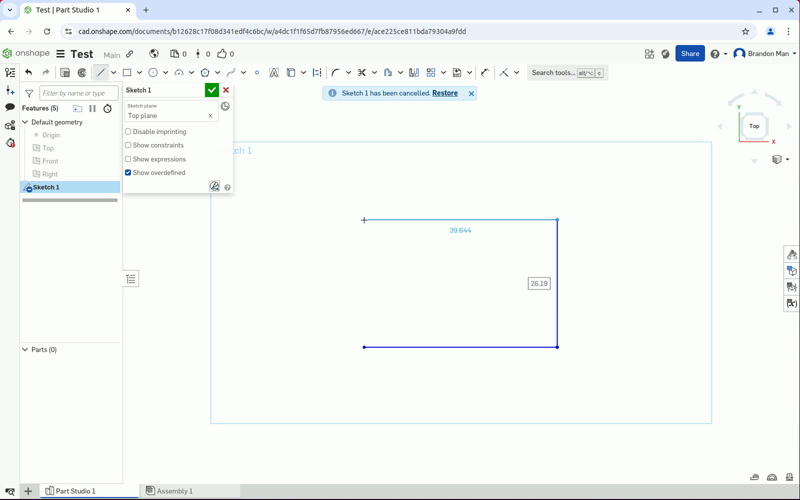
mouse_move(364, 347)
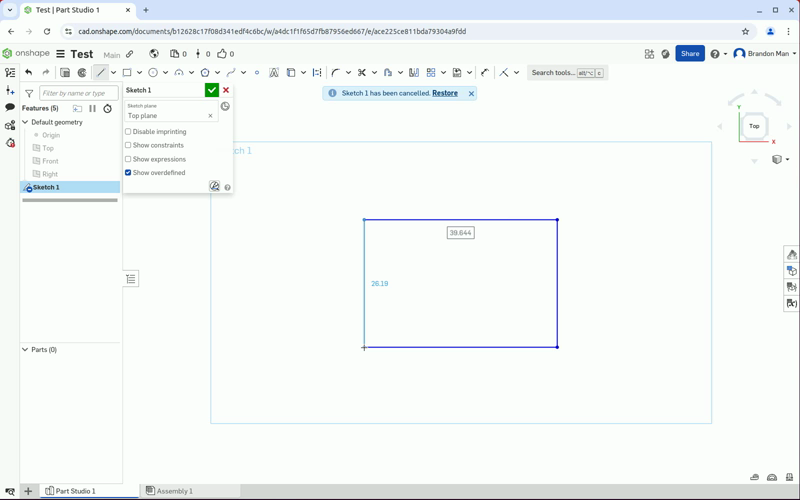
key_up(shift)
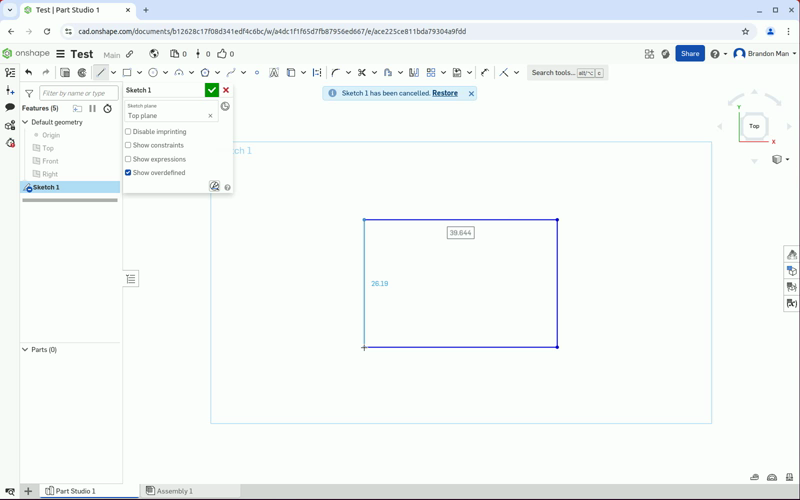
click(364, 347)
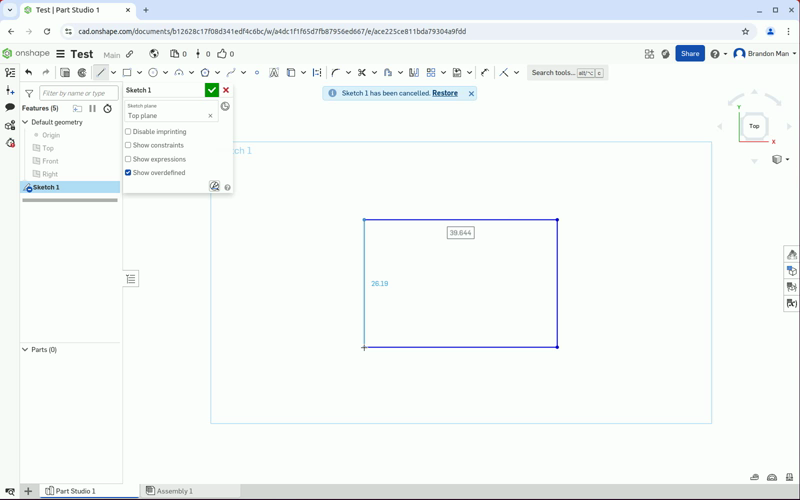
key(esc)
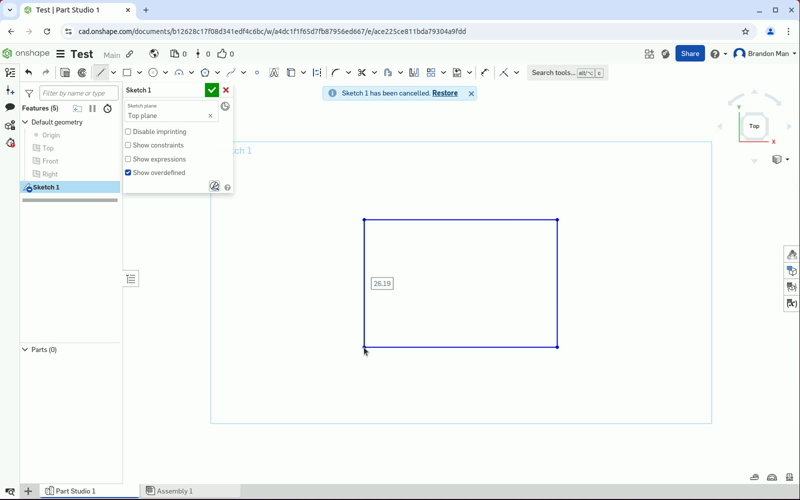
mouse_move(477, 302)
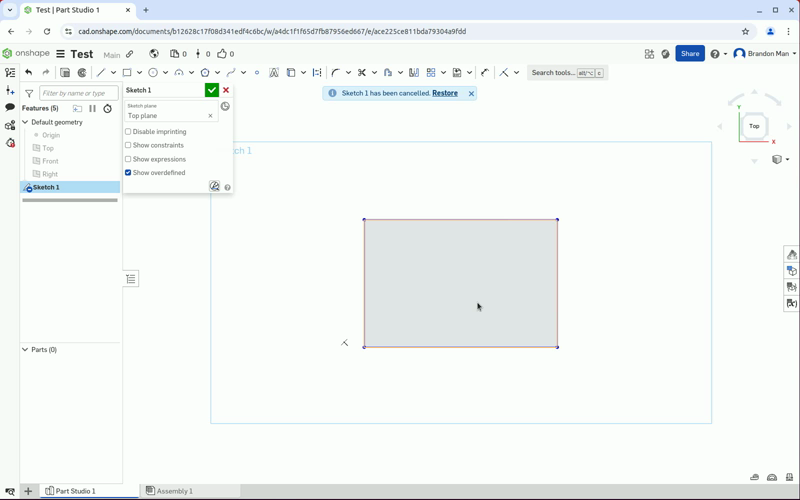
click(477, 302)
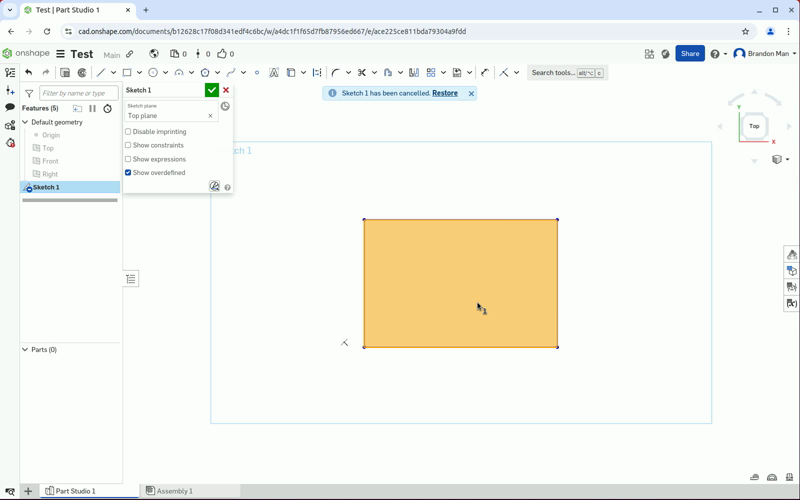
mouse_move(73, 352)
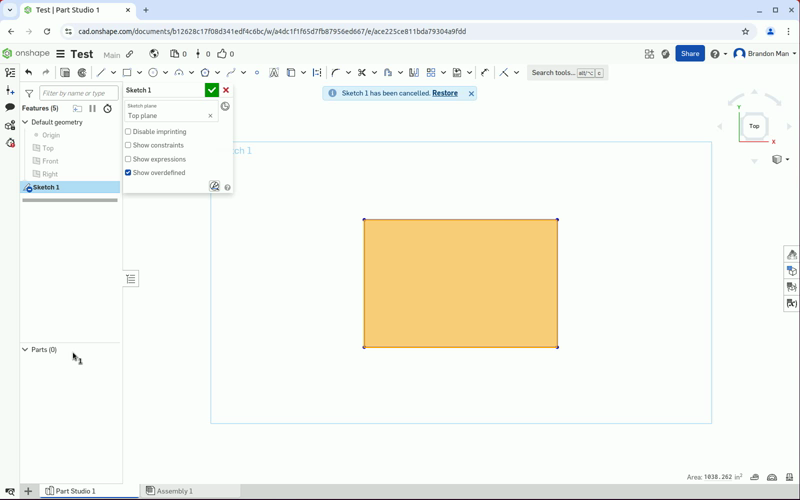
key(shift+y)
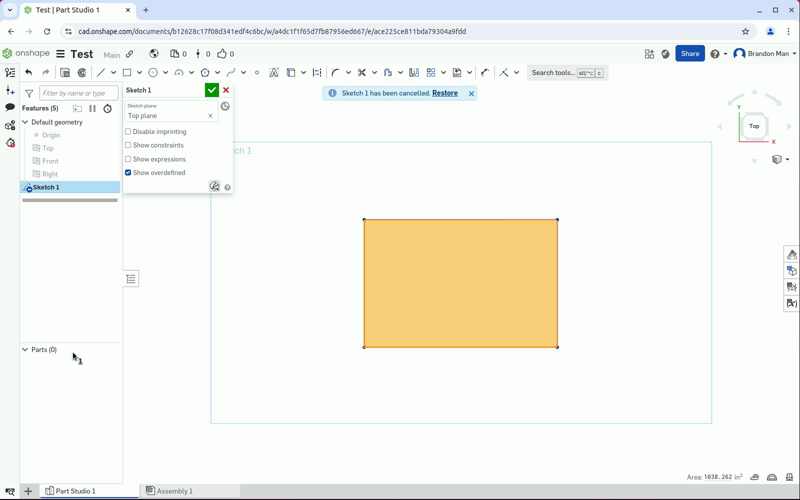
key(shift+e)
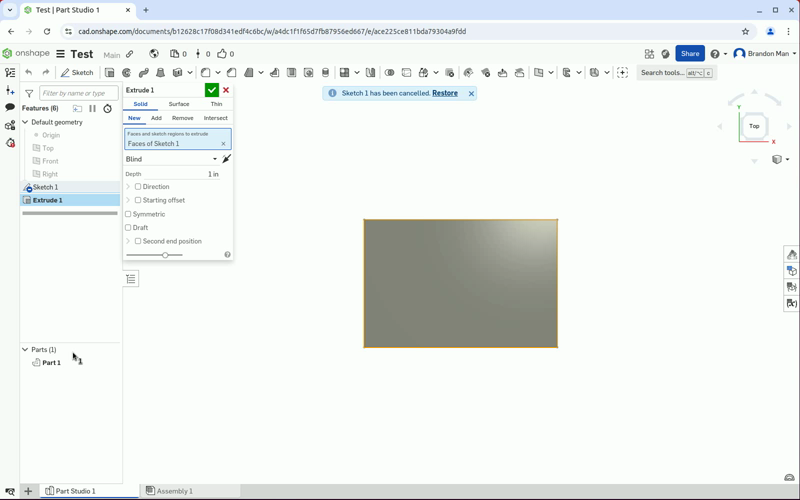
mouse_move(143, 106)
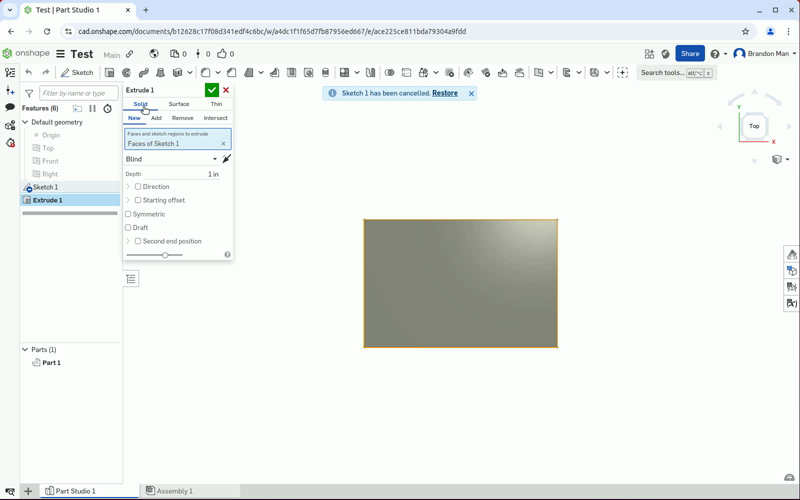
click(143, 106)
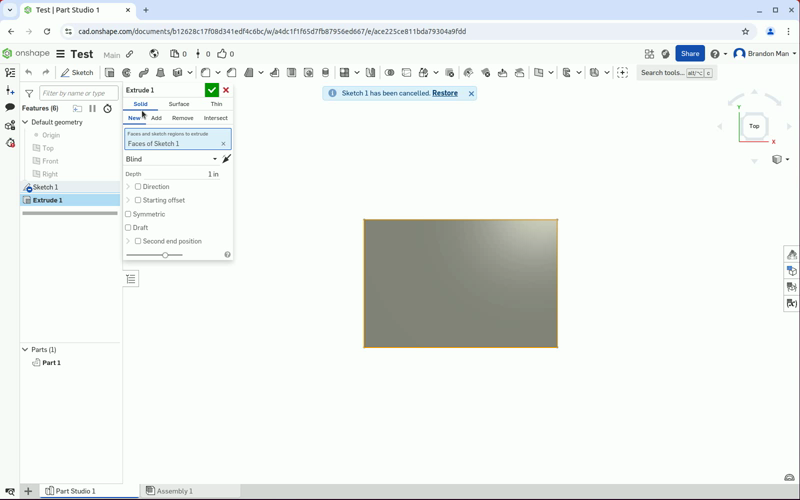
mouse_move(137, 120)
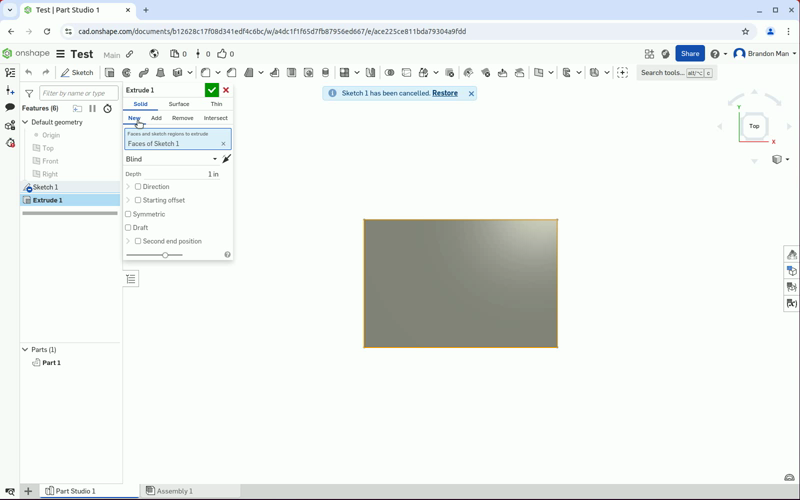
click(137, 120)
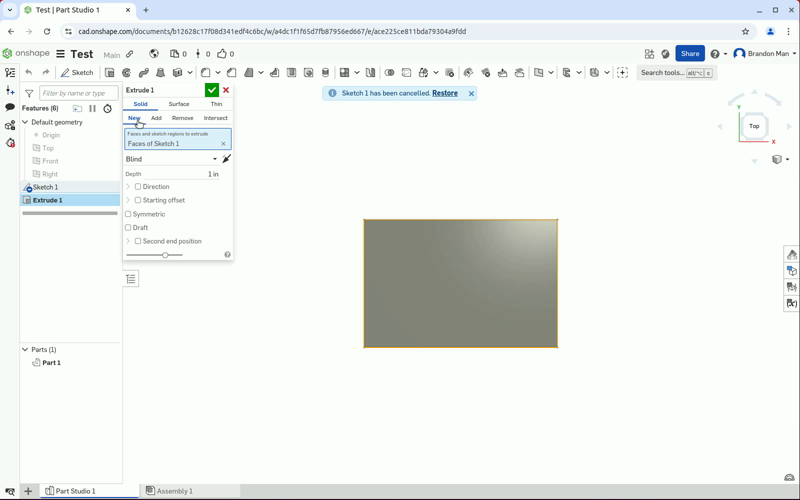
key(tab, 4)
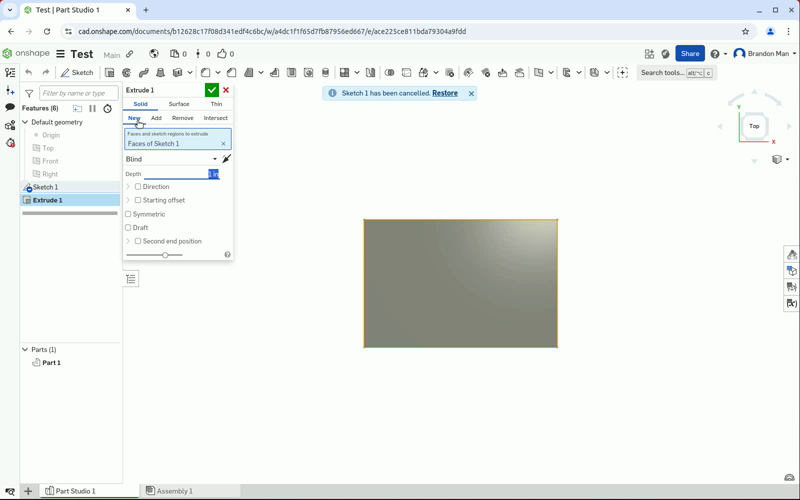
text(16.609)
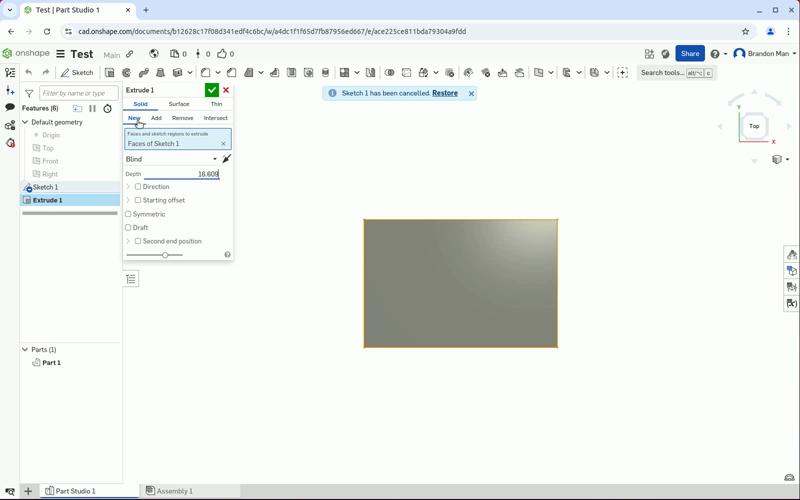
key(enter)
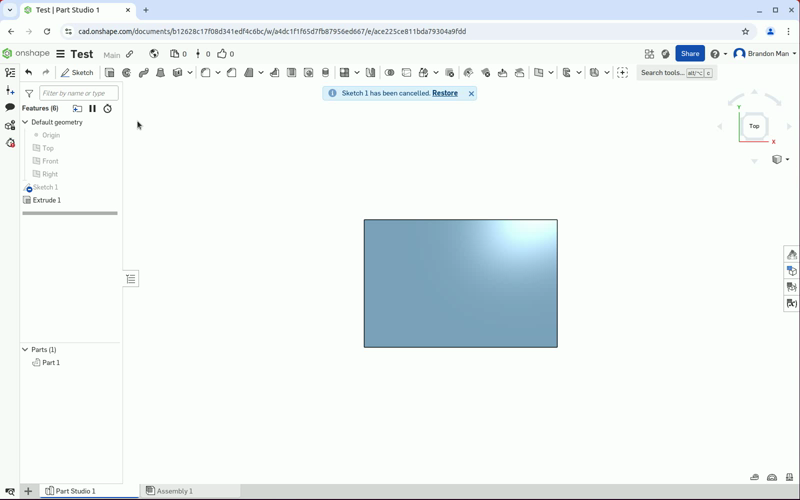
key(shift+h)
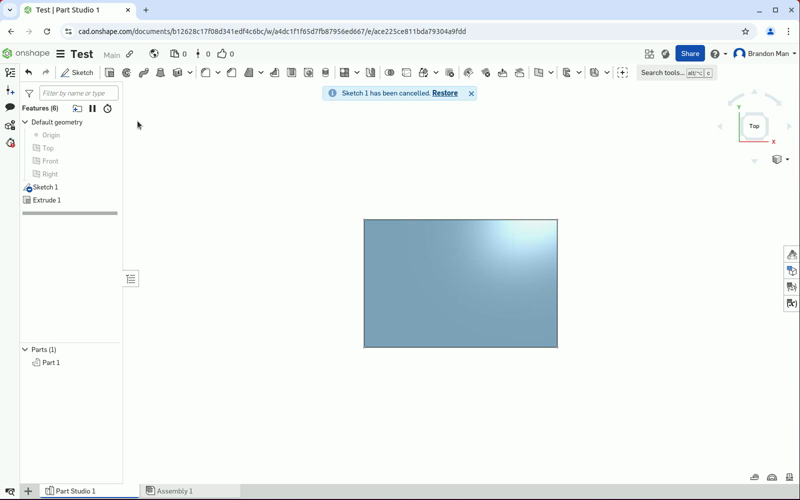
key(shift+h)
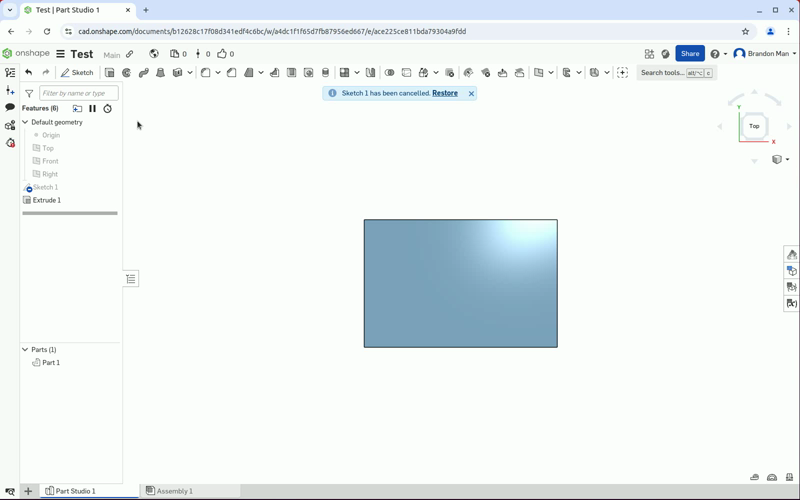
mouse_move(73, 189)
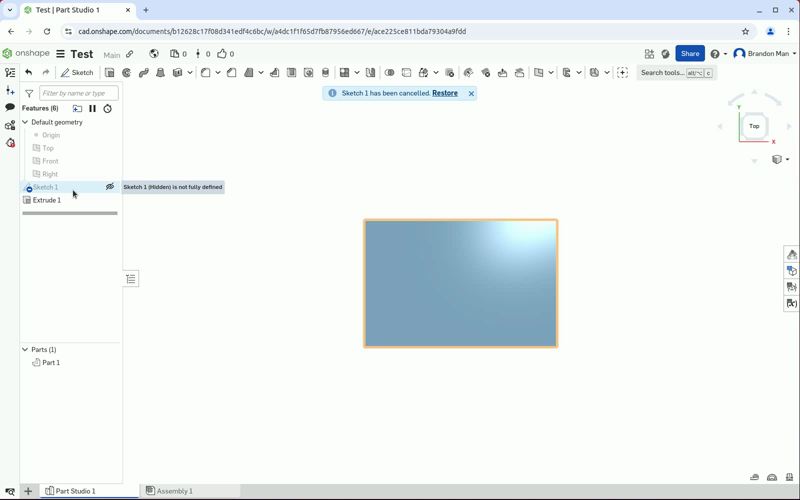
click(73, 189)
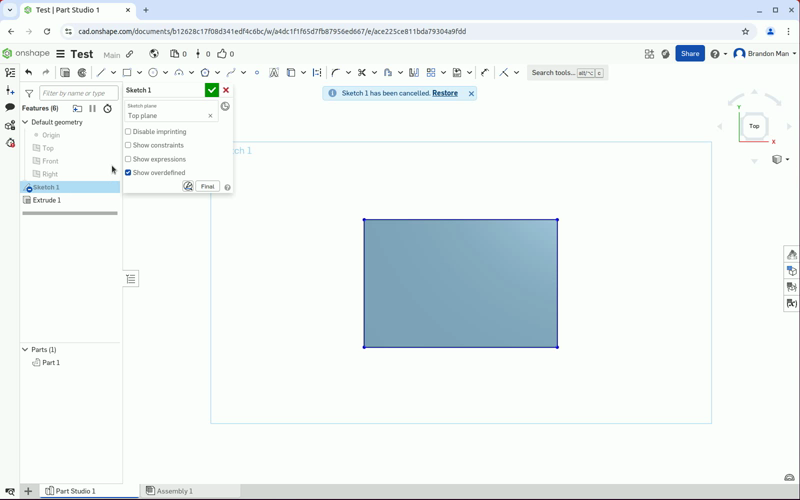
mouse_move(229, 92)
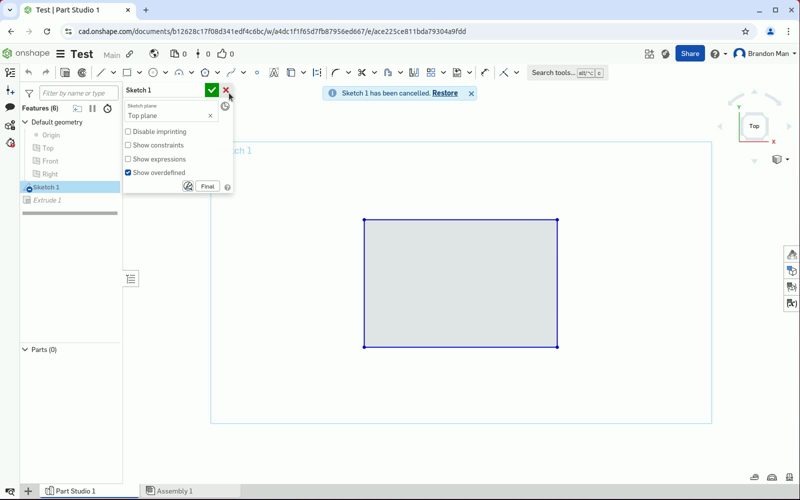
click(229, 92)
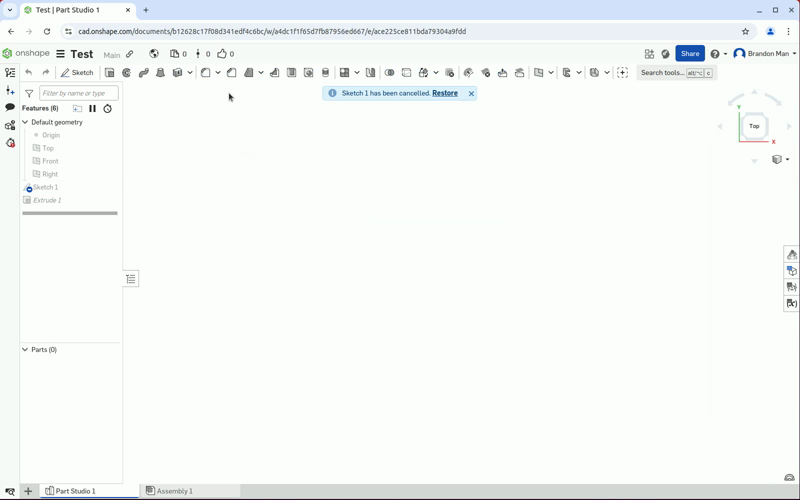
mouse_move(541, 75)
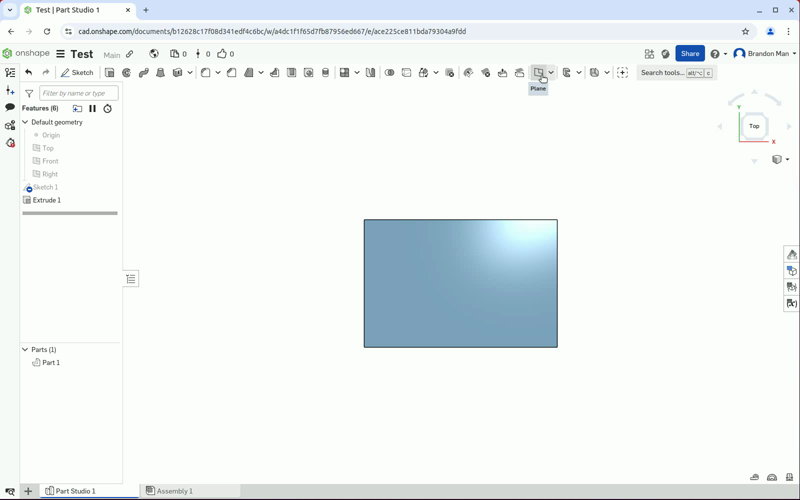
click(541, 75)
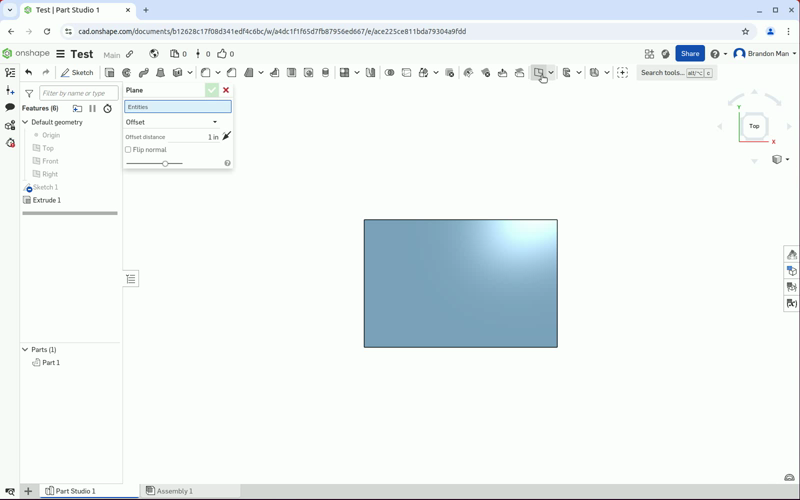
mouse_move(73, 150)
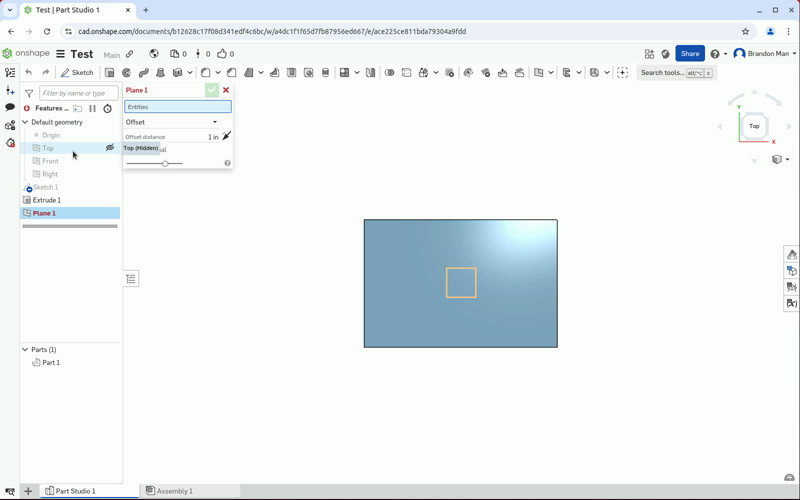
click(73, 150)
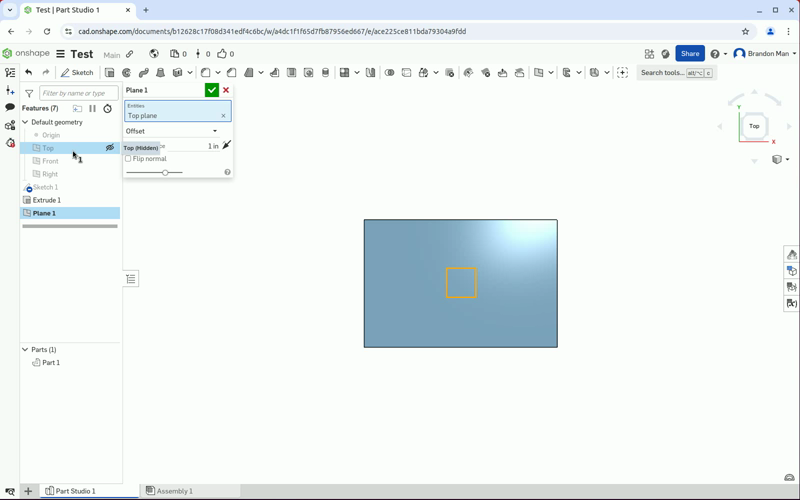
key(tab, 2)
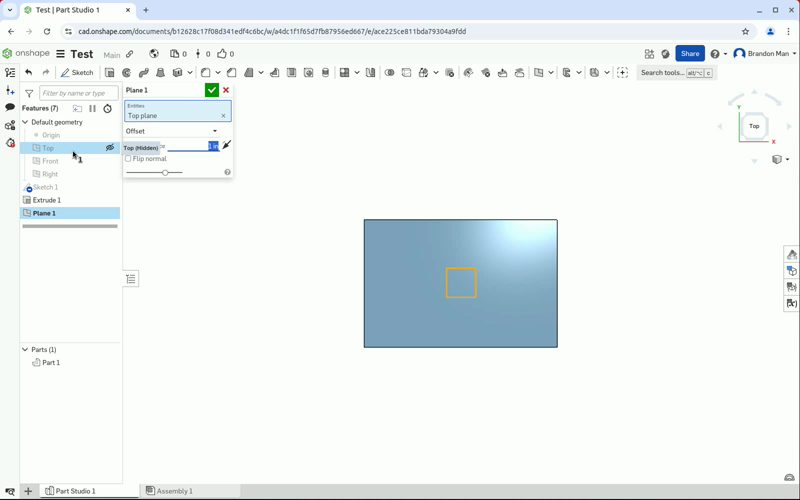
text(16.607)
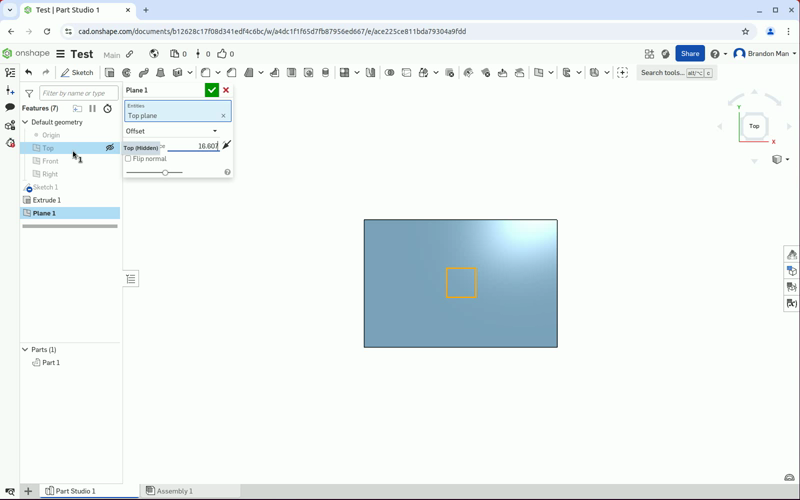
key(enter, 2)
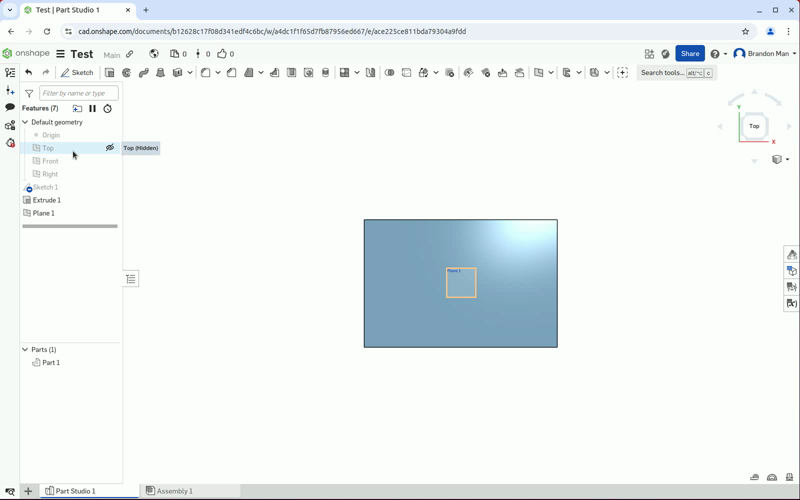
key(shift+s)
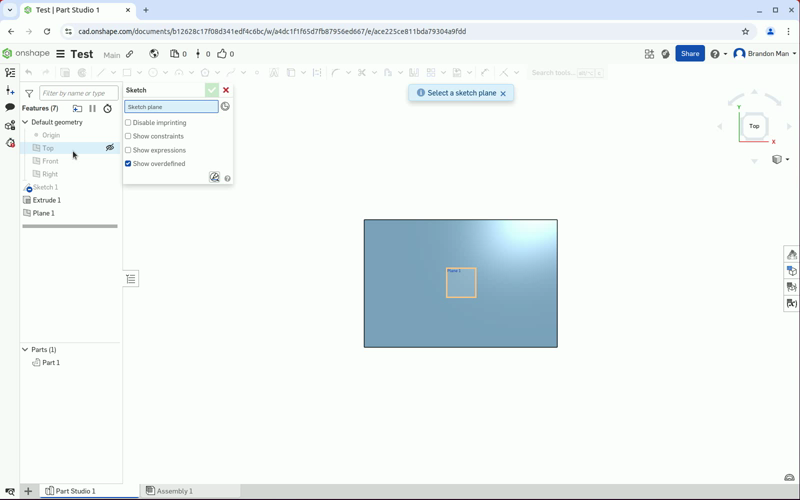
mouse_move(73, 215)
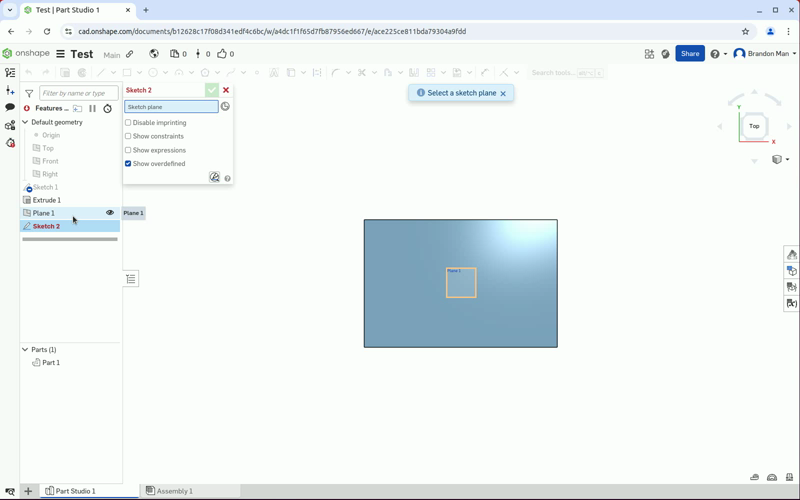
click(73, 215)
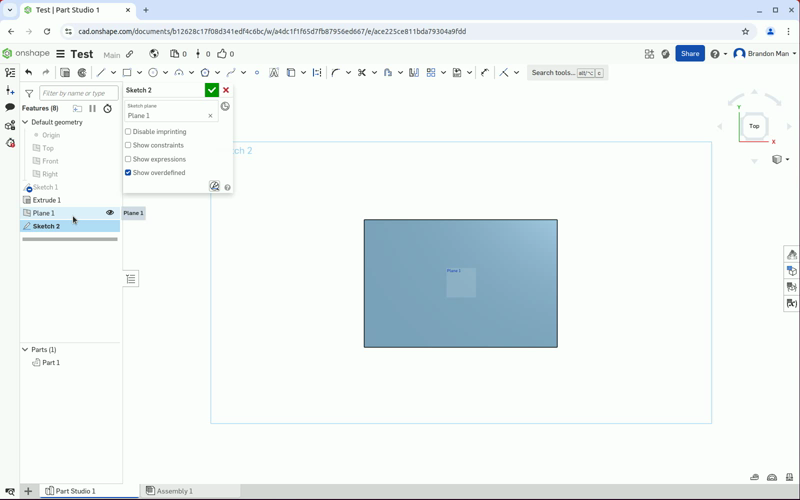
mouse_move(73, 352)
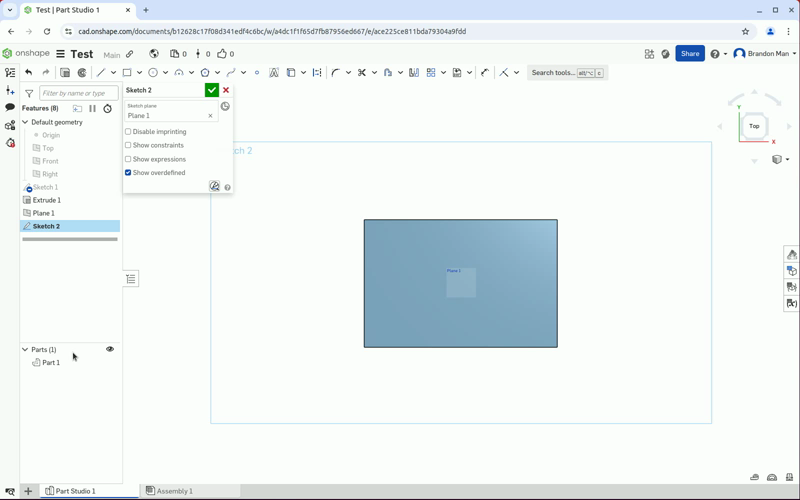
key(y)
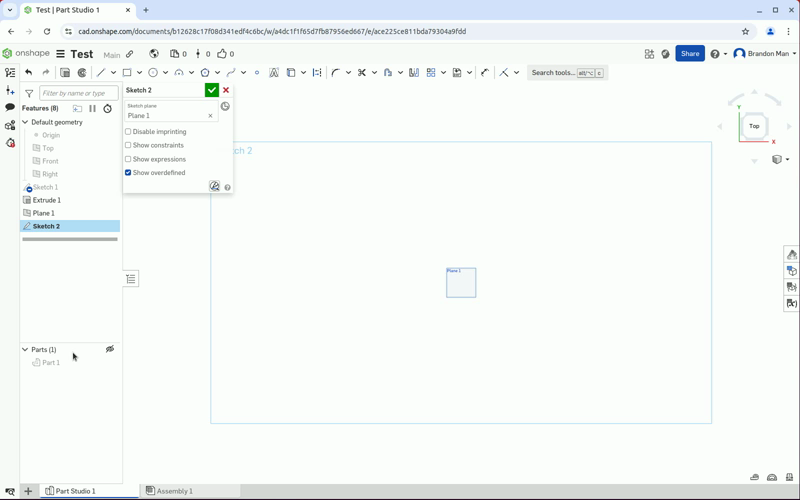
key(c)
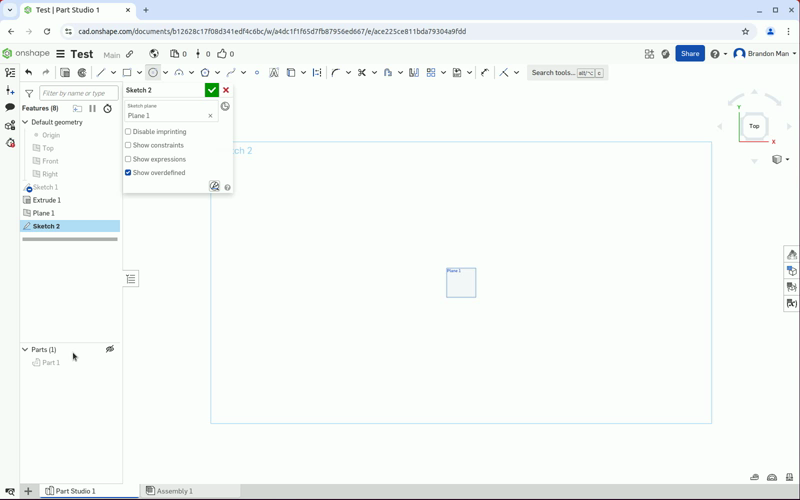
key_down(shift)
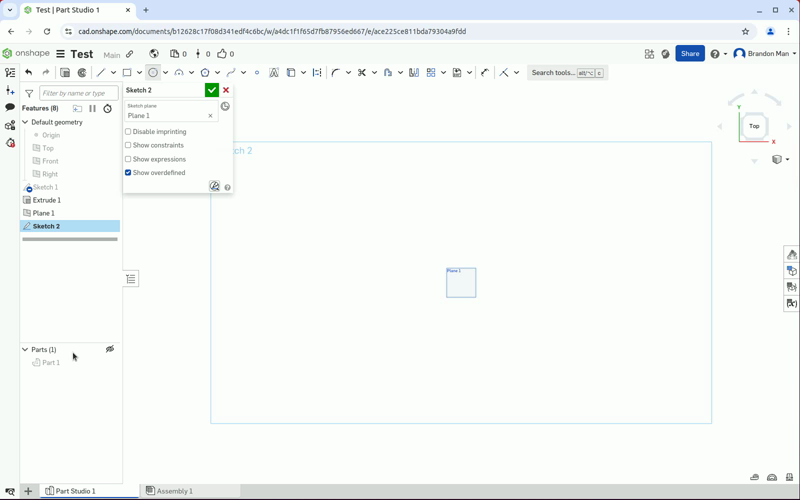
mouse_move(461, 282)
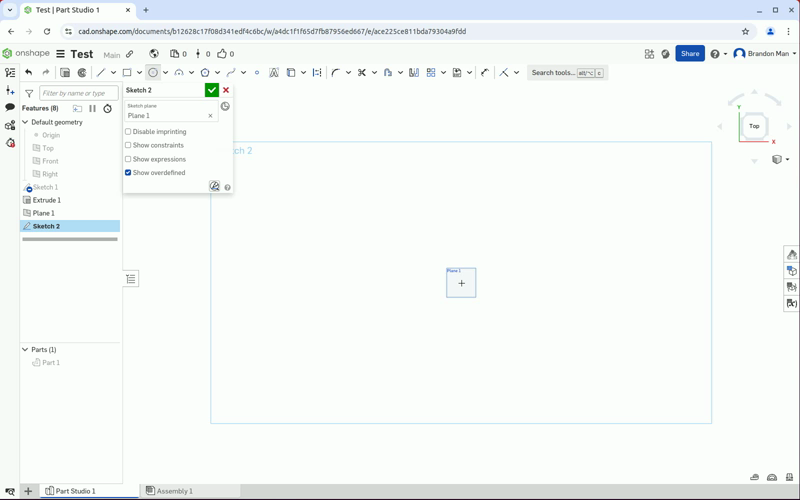
click(461, 282)
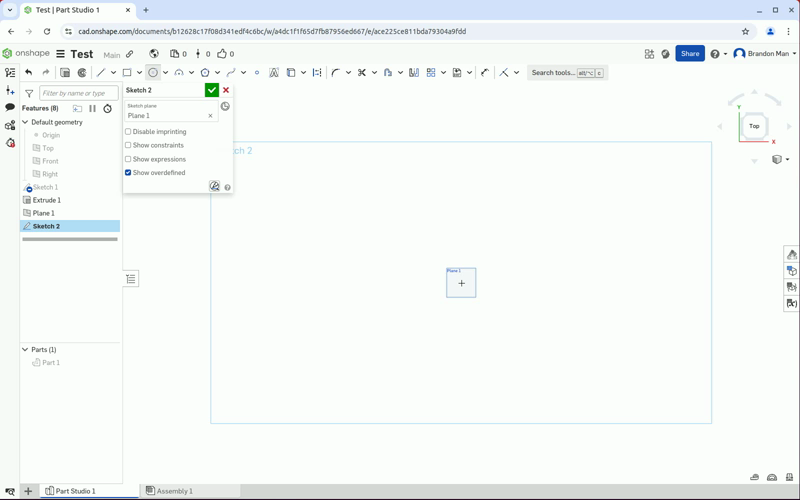
key_up(shift)
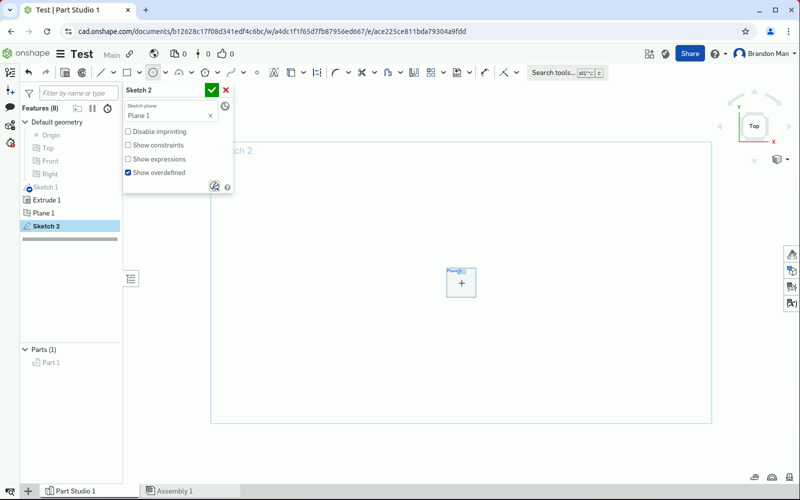
mouse_move(494, 282)
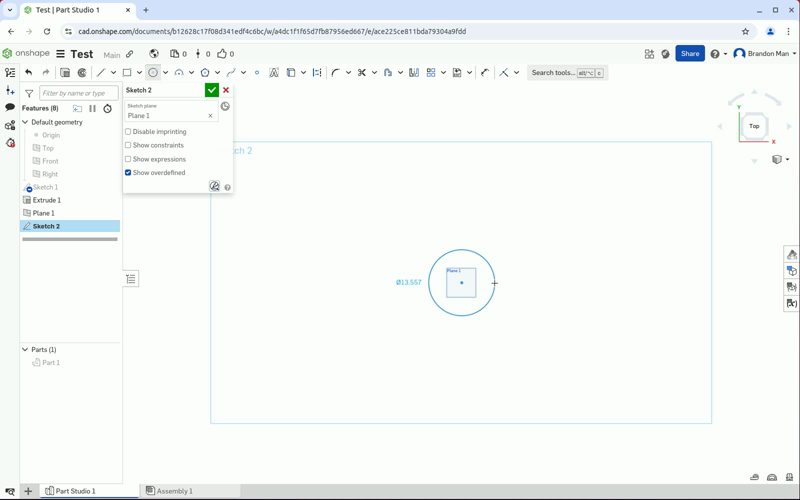
click(494, 282)
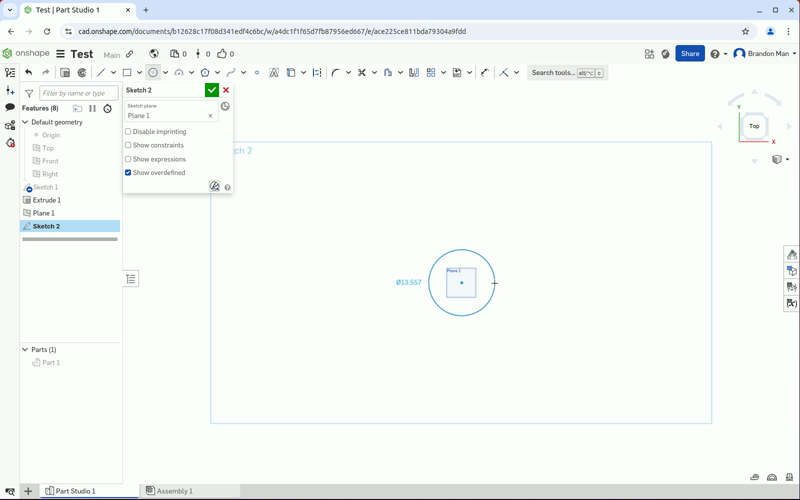
key(esc)
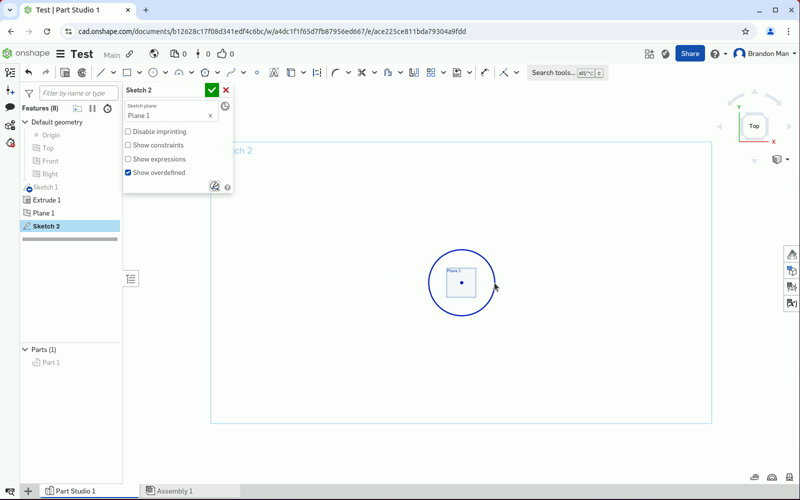
mouse_move(490, 271)
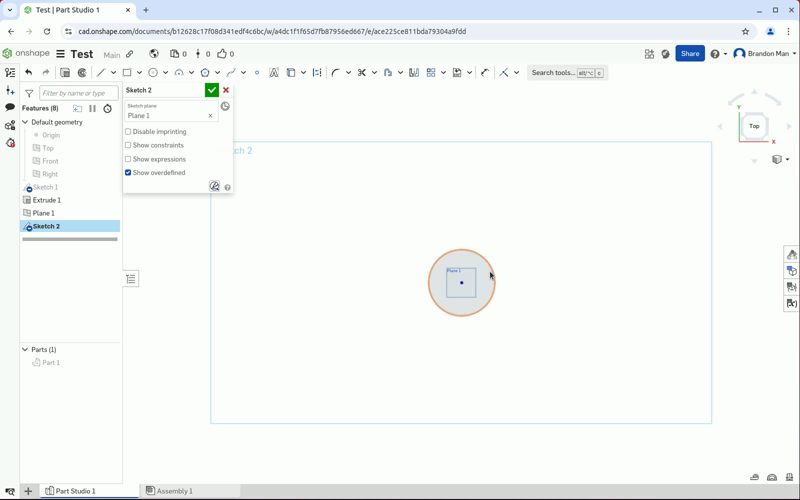
click(490, 271)
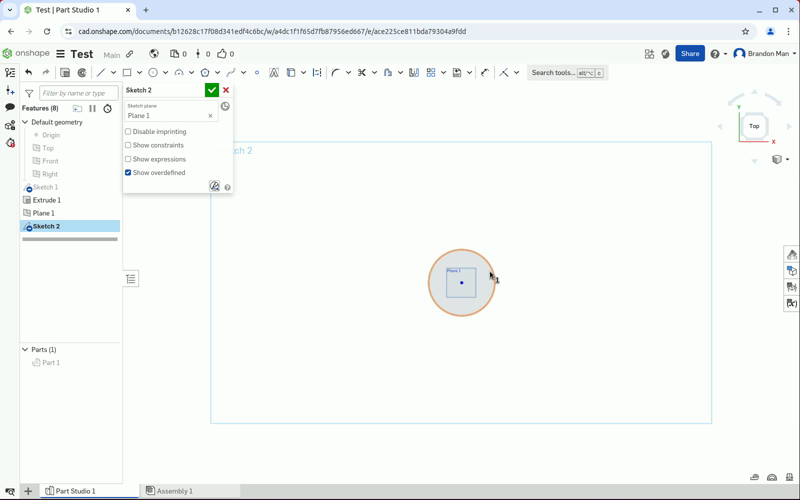
mouse_move(73, 352)
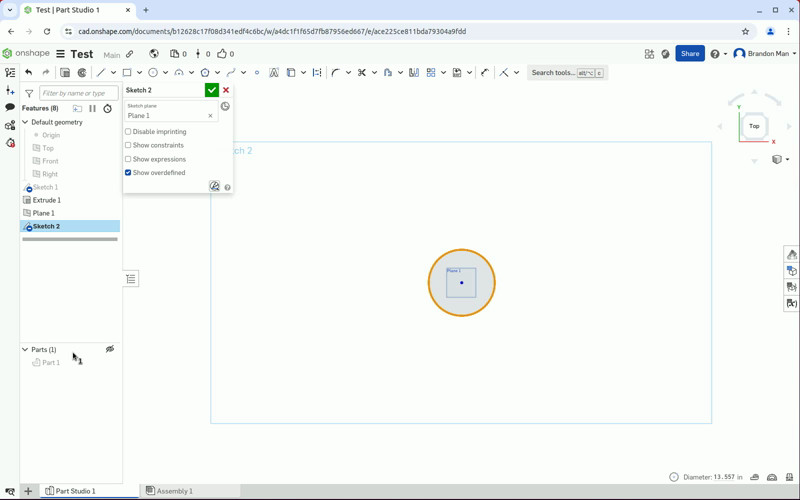
key(shift+y)
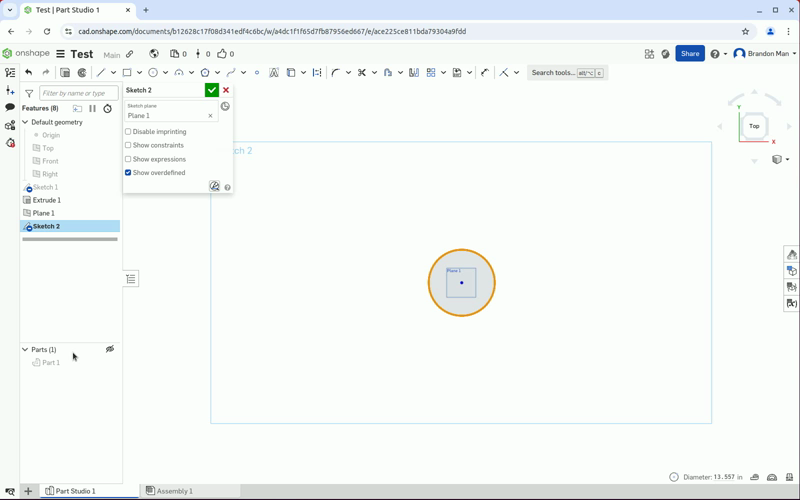
key(shift+e)
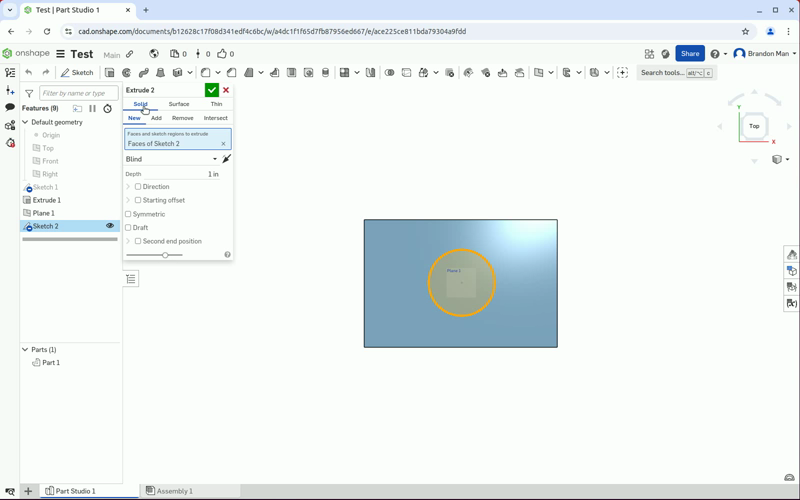
mouse_move(143, 106)
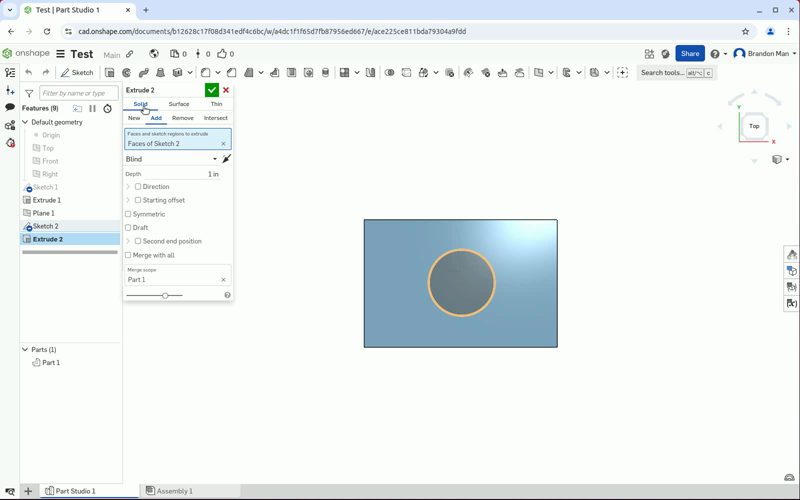
click(143, 106)
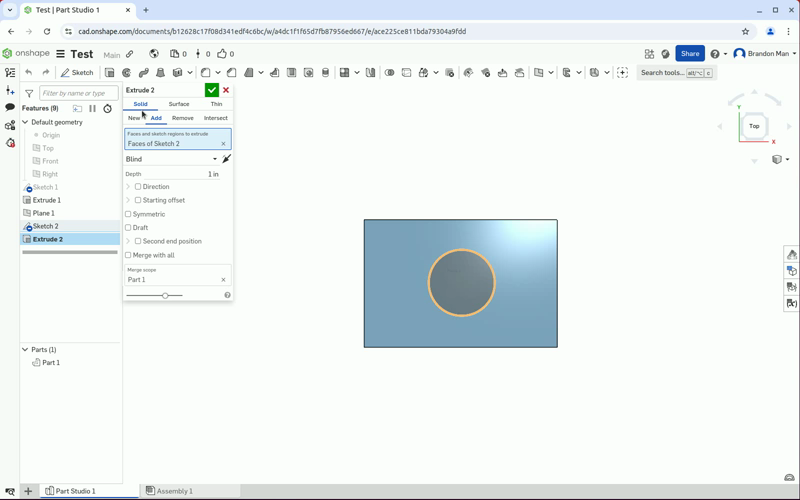
mouse_move(137, 120)
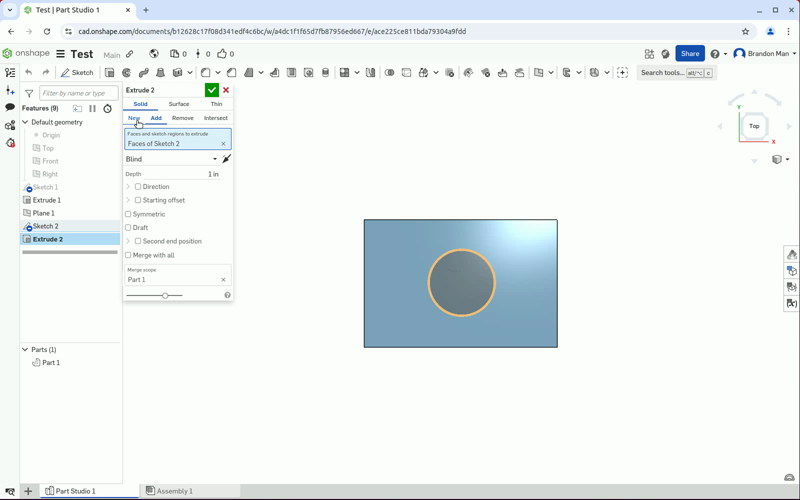
click(137, 120)
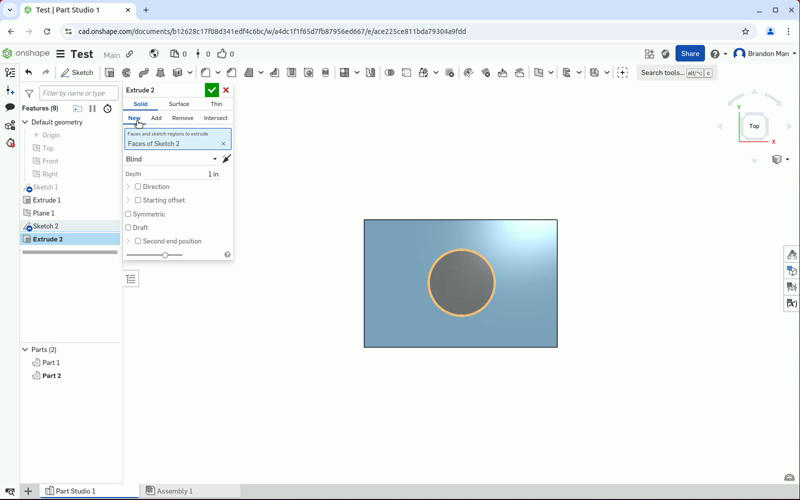
key(tab, 4)
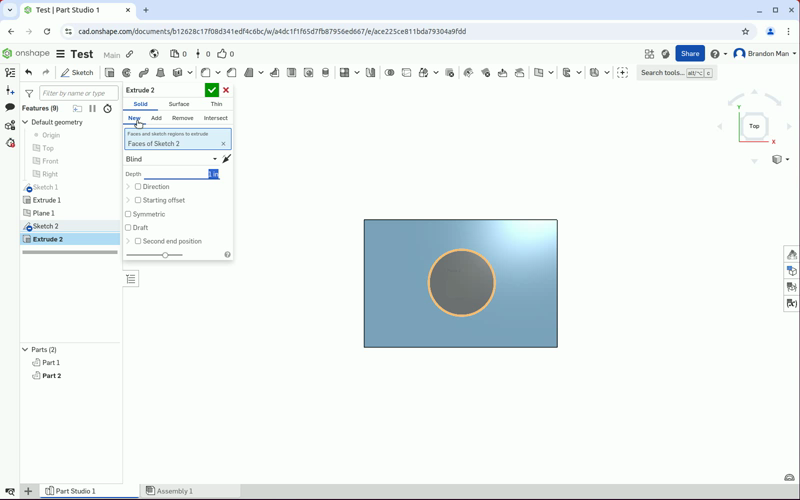
text(6.499)
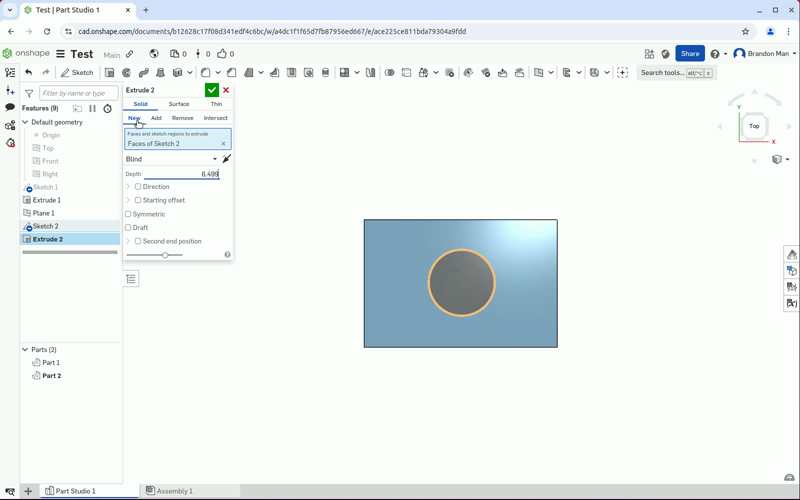
key(enter)
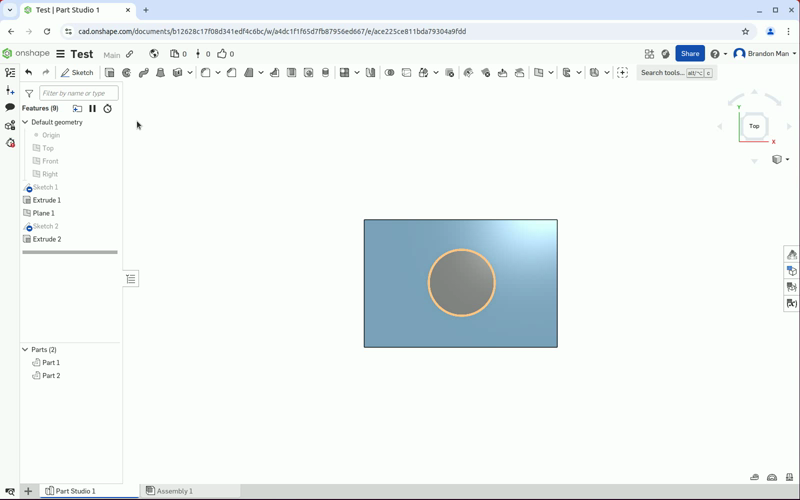
key(shift+h)
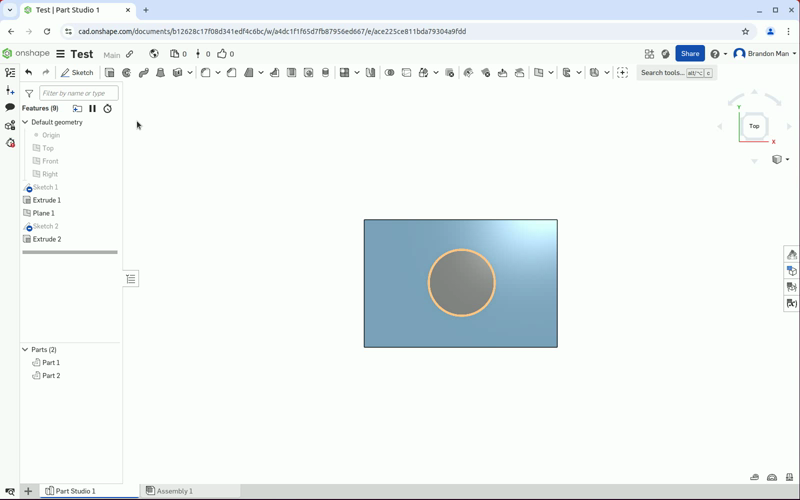
key(shift+h)
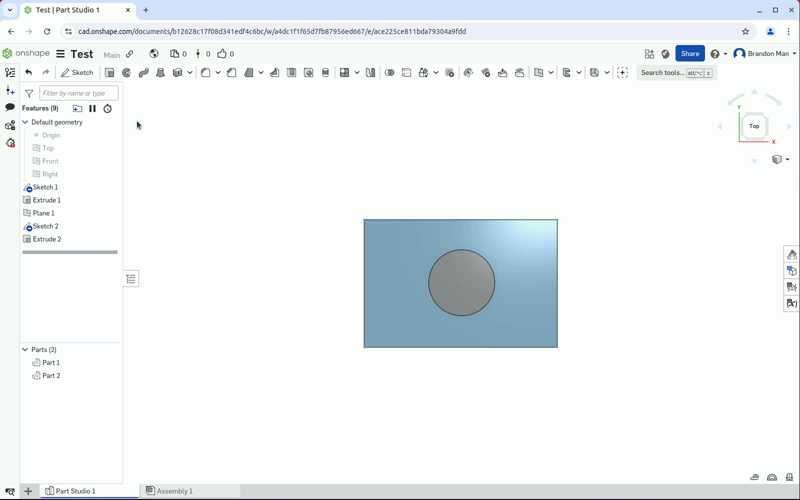
mouse_move(73, 189)
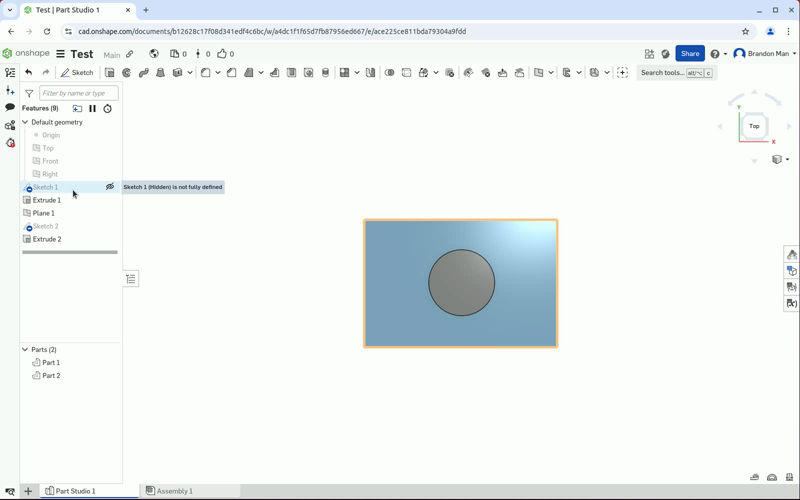
click(73, 189)
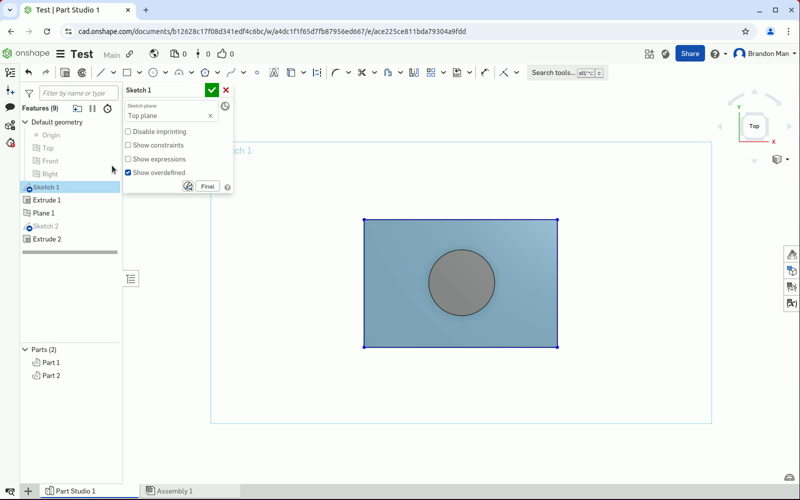
mouse_move(229, 92)
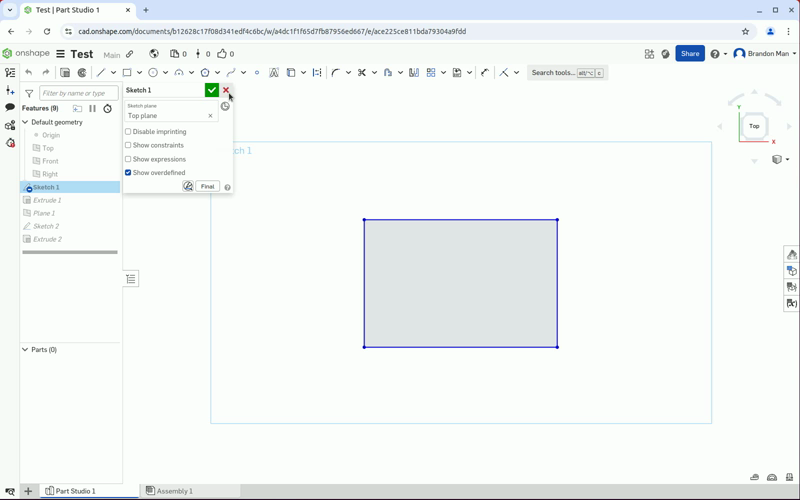
click(229, 92)
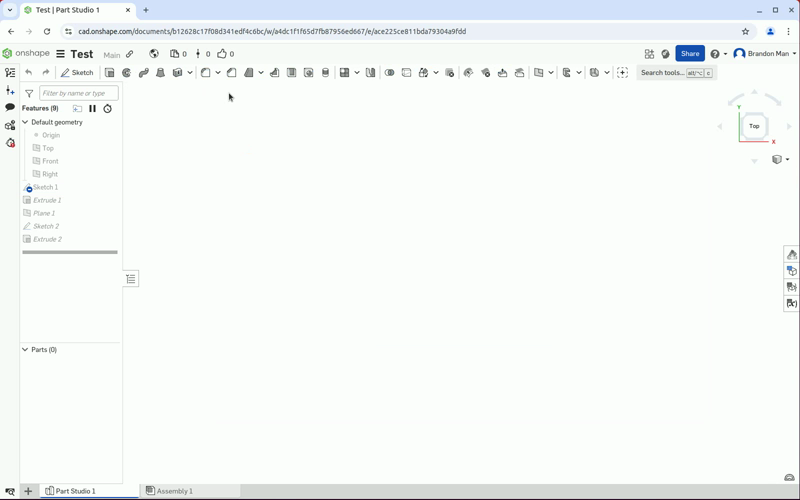
mouse_move(73, 352)
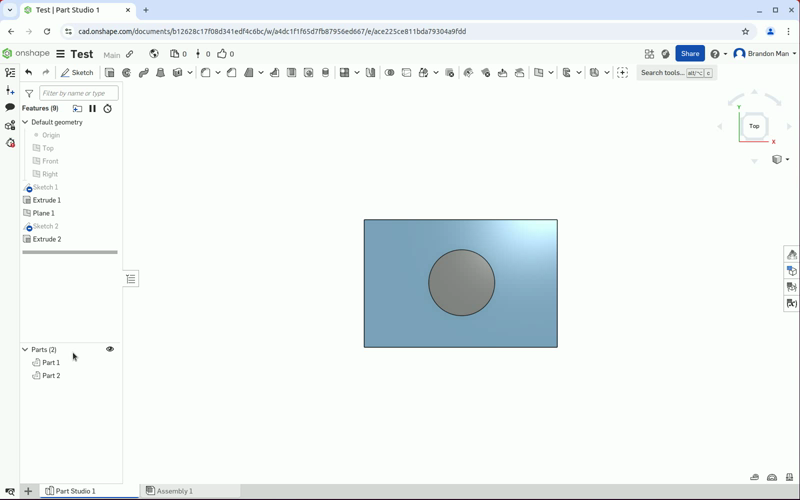
key(y)
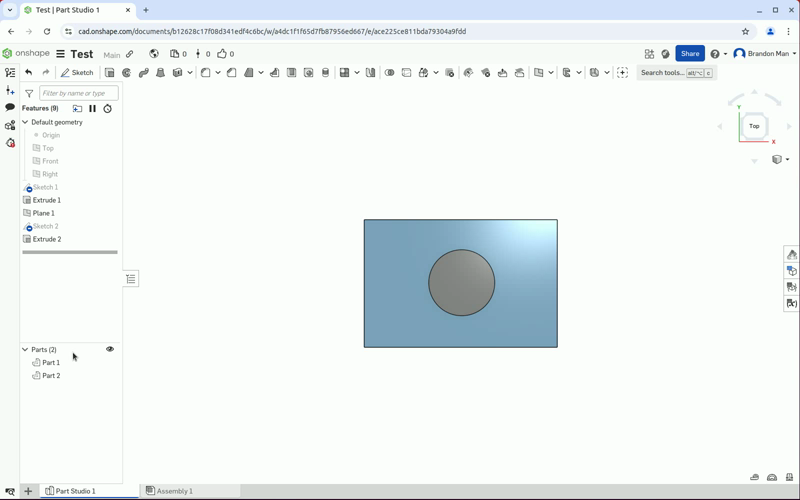
key(shift+p)
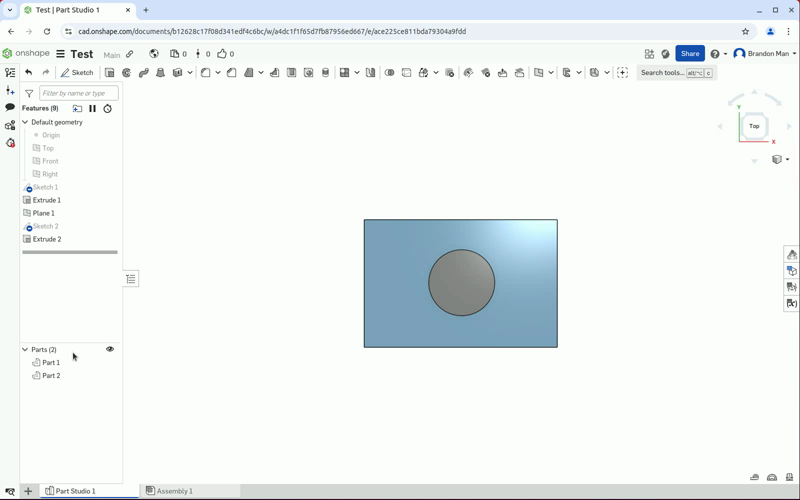
key(space)
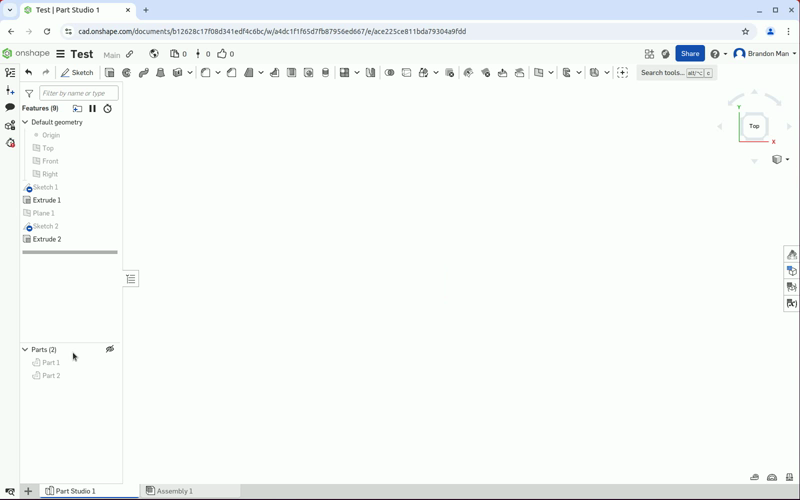
key_down(shift)
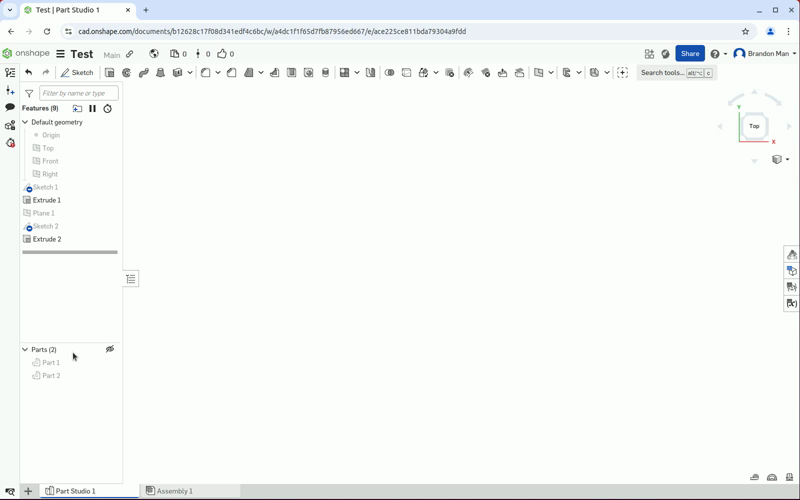
key(up)
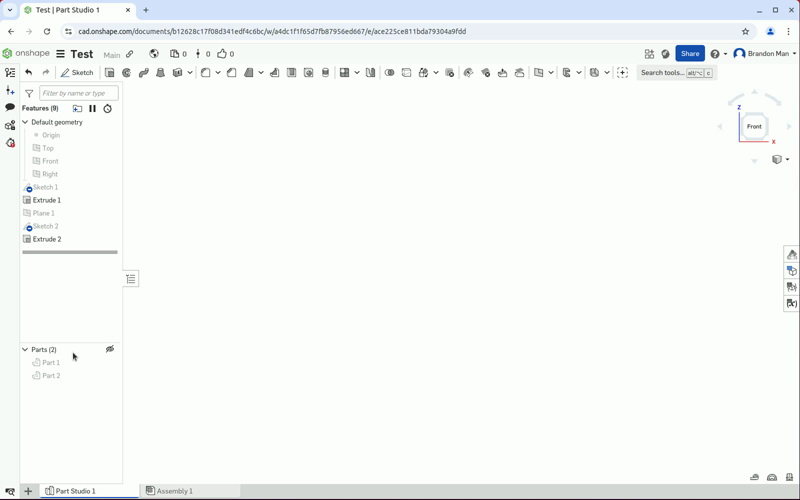
key_up(shift)
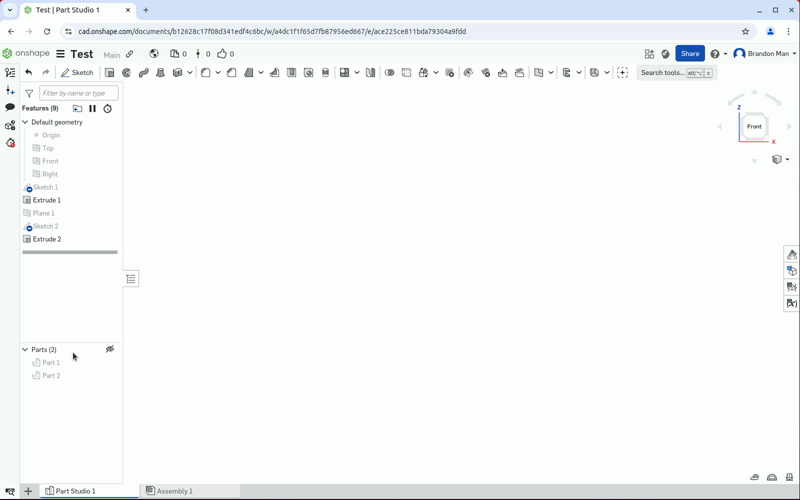
mouse_move(73, 352)
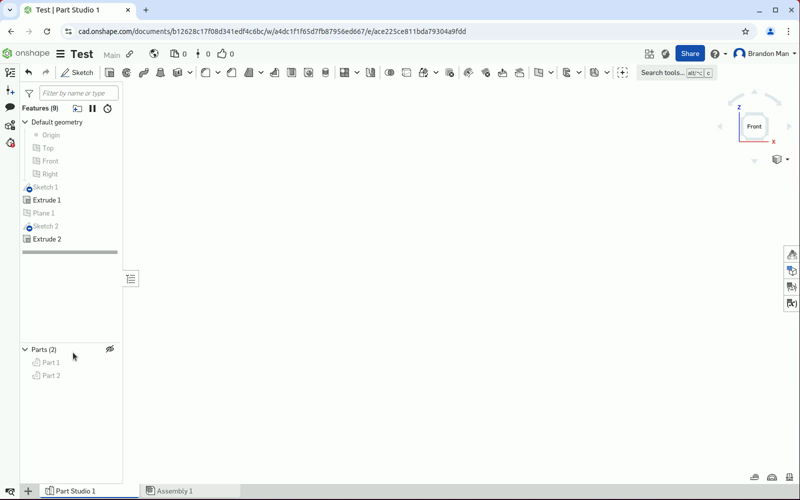
key(shift+y)
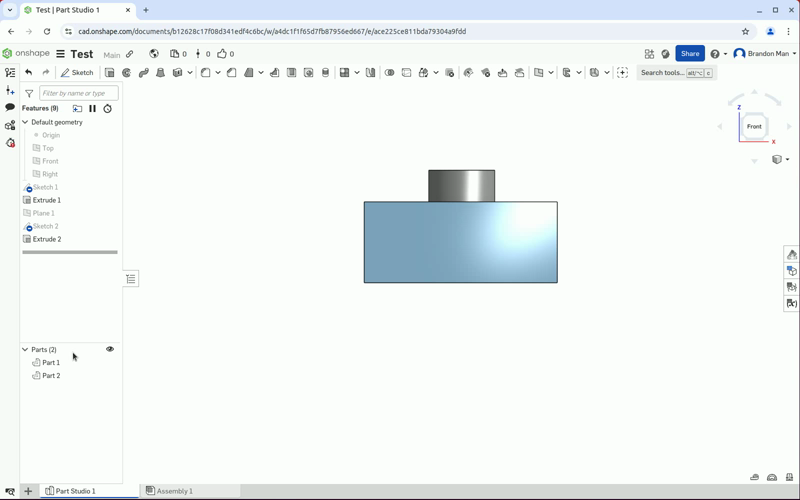
mouse_move(541, 75)
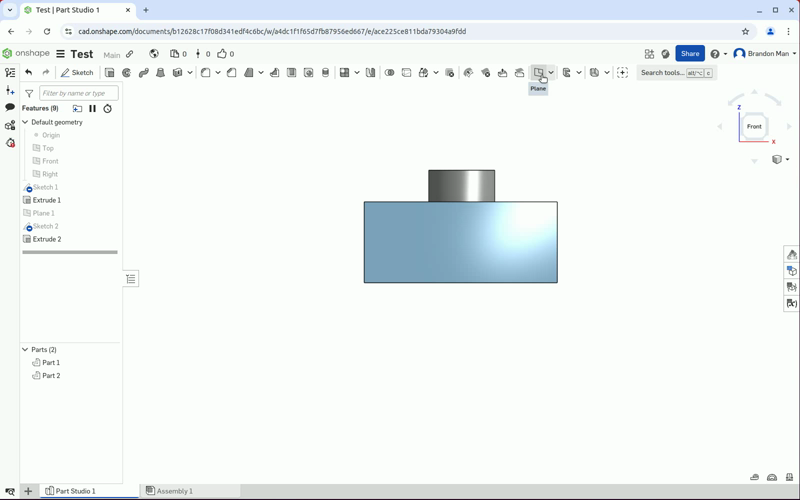
click(541, 75)
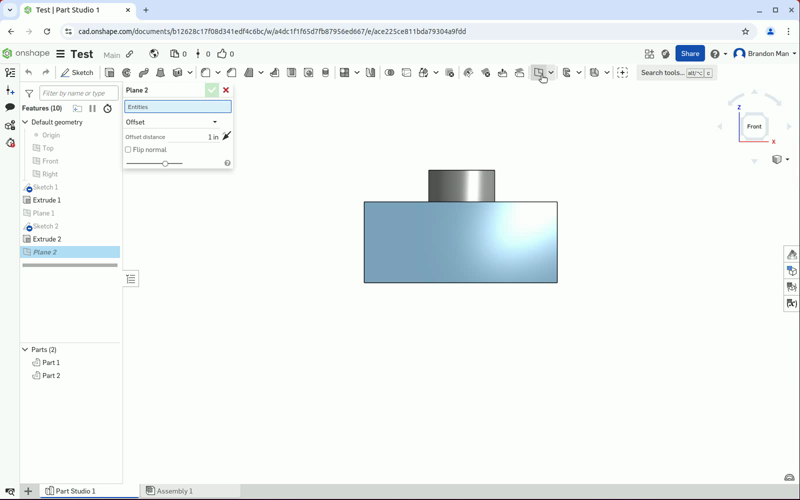
mouse_move(73, 163)
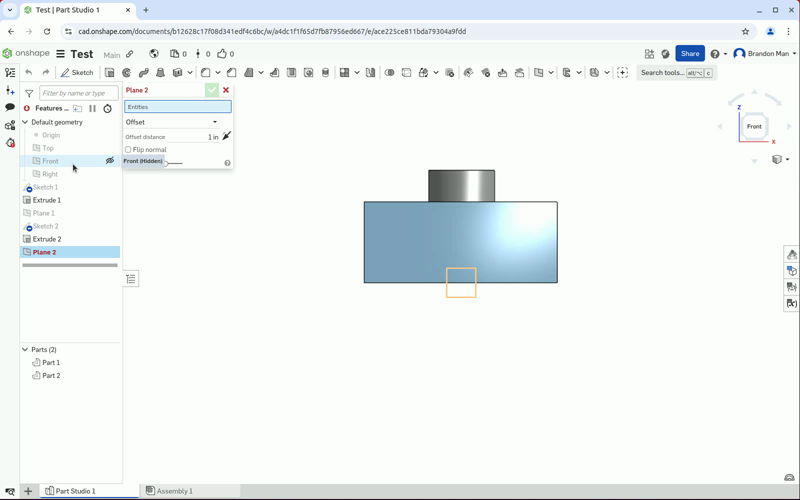
click(73, 163)
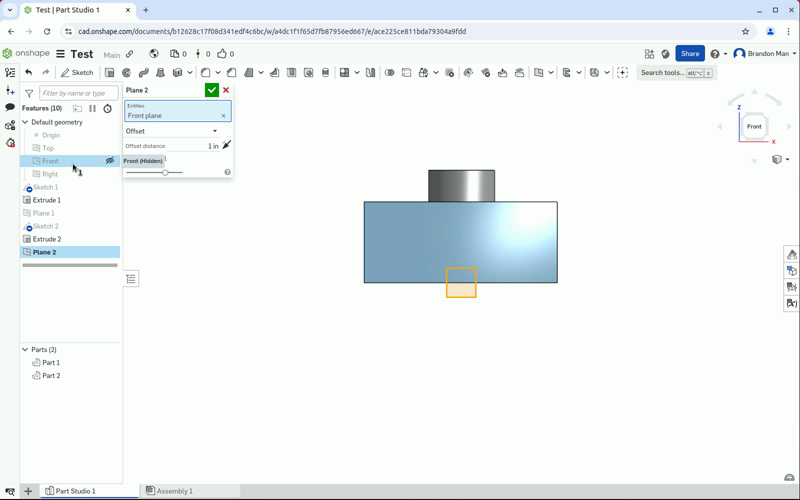
key(tab, 2)
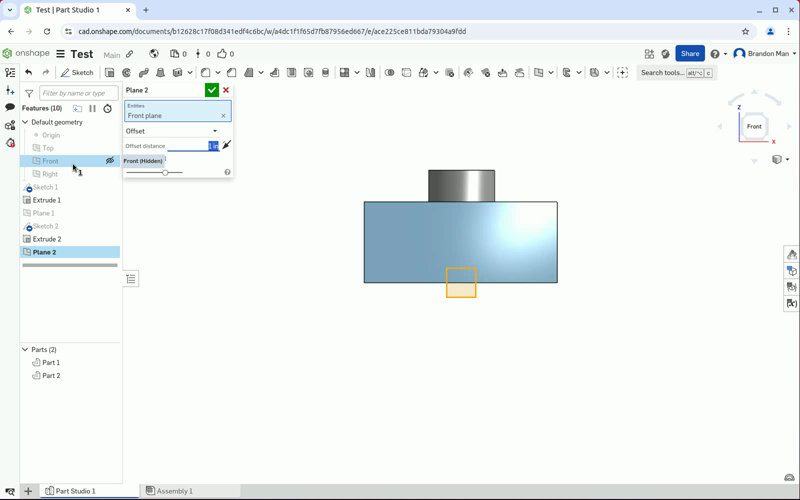
text(13.249)
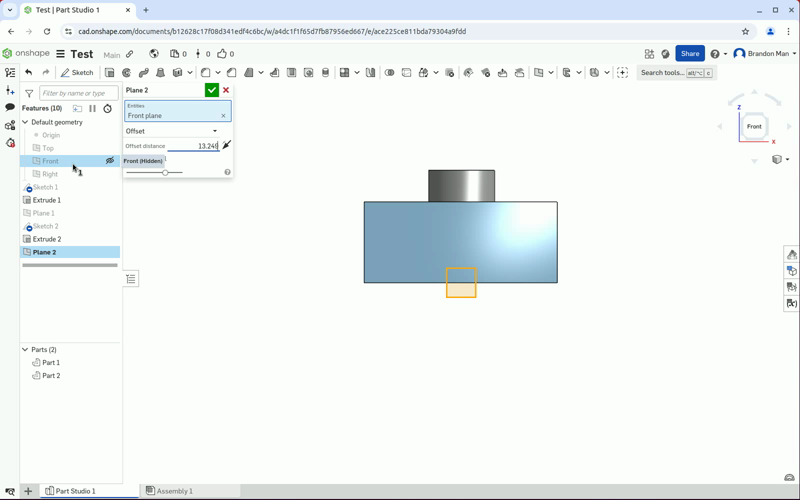
key(enter, 2)
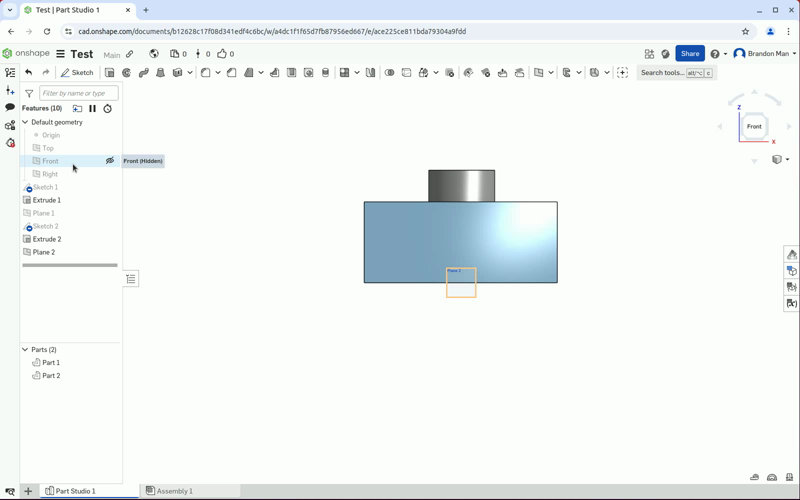
key(shift+s)
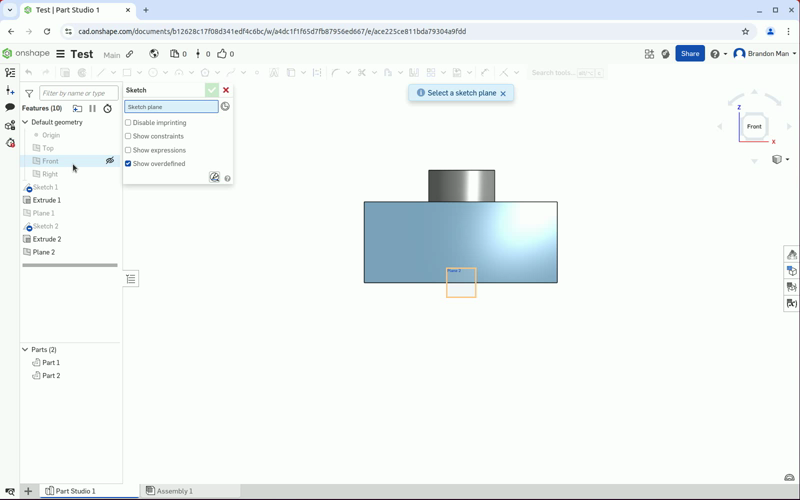
mouse_move(73, 254)
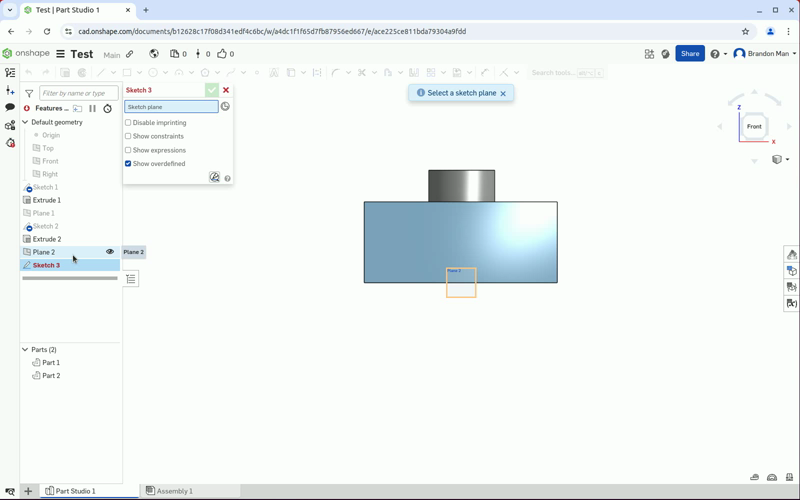
click(73, 254)
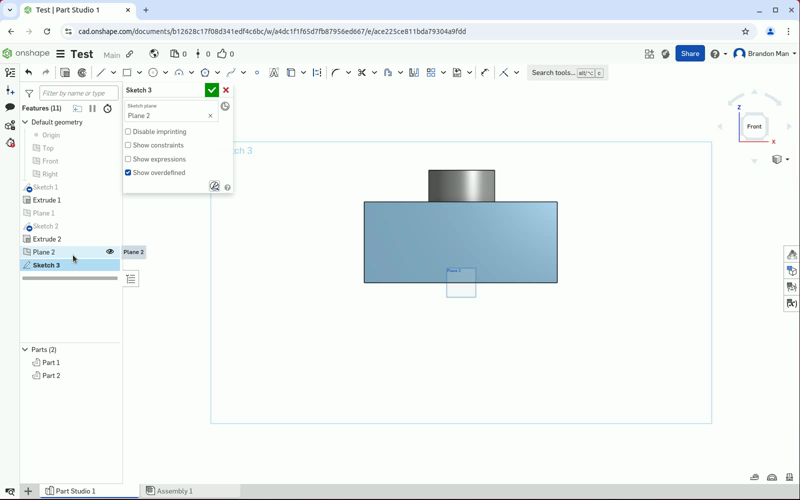
mouse_move(73, 352)
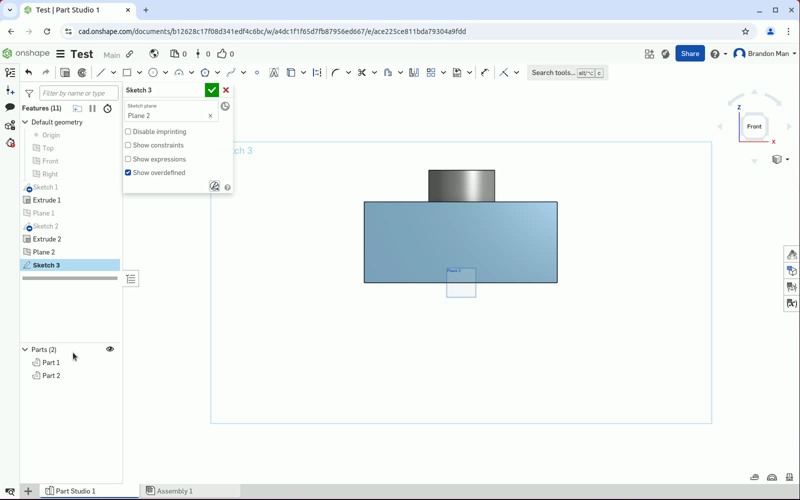
key(y)
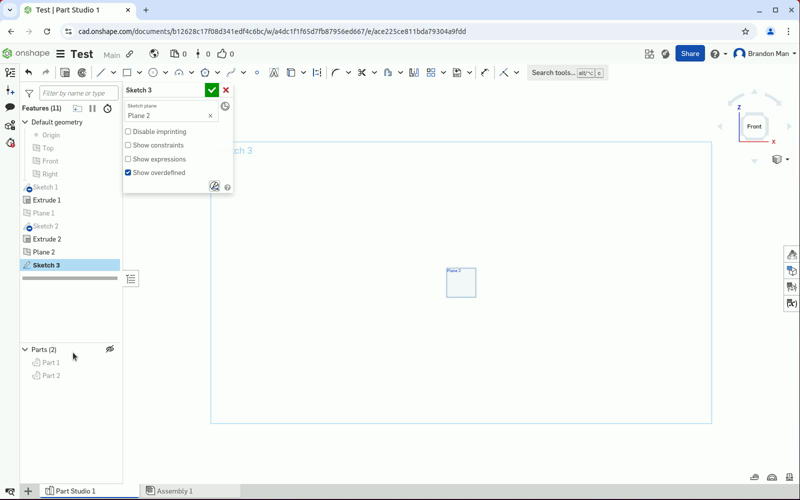
key(l)
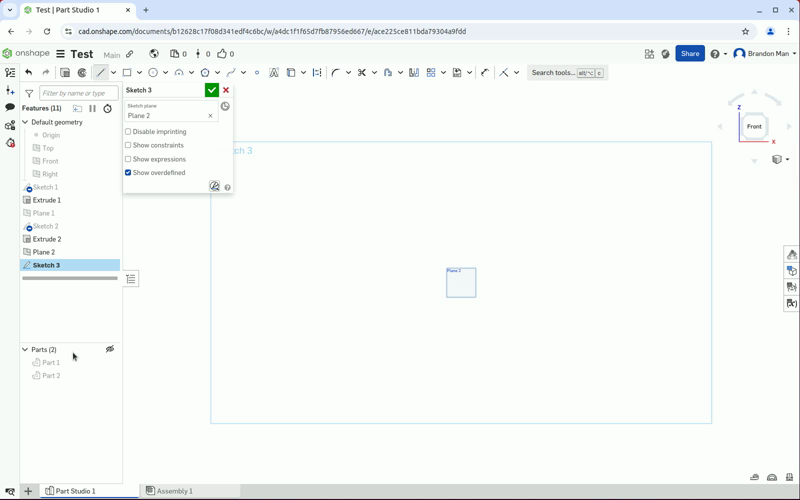
key_down(shift)
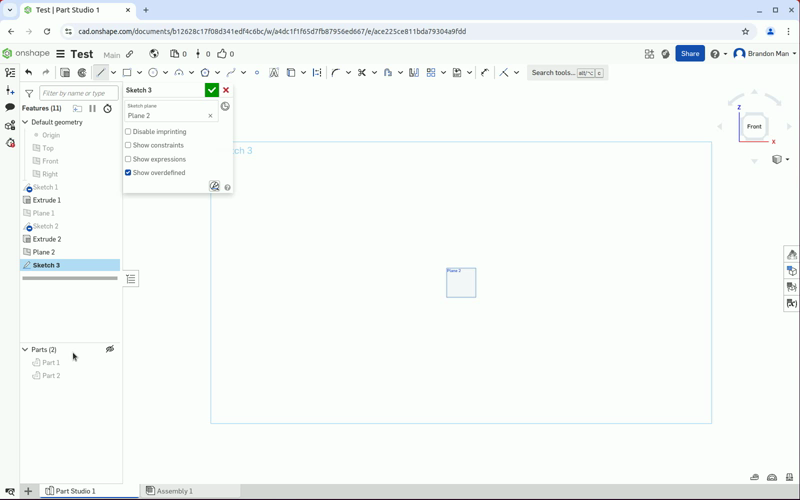
mouse_move(440, 243)
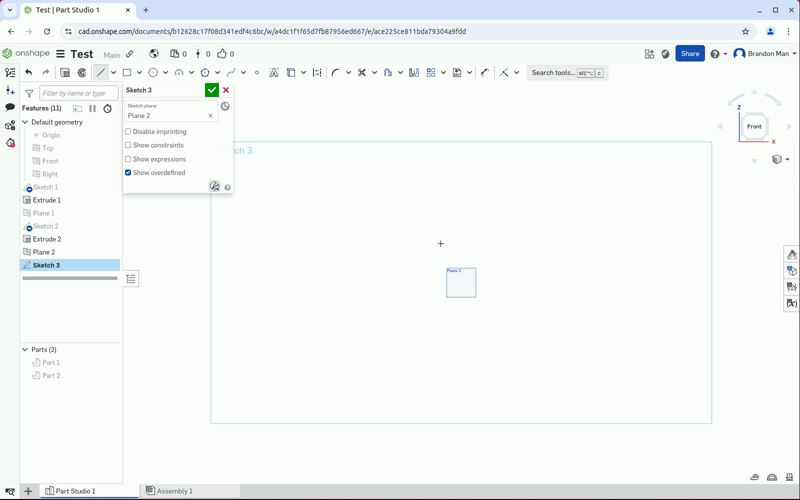
click(440, 243)
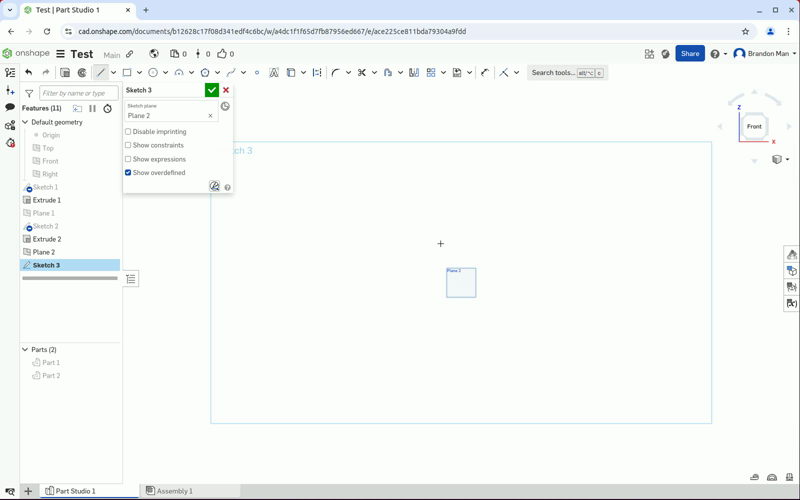
key_up(shift)
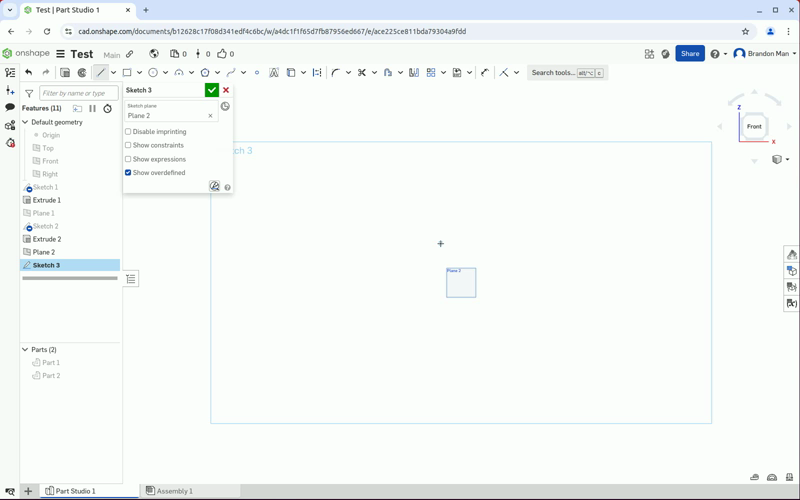
key_down(shift)
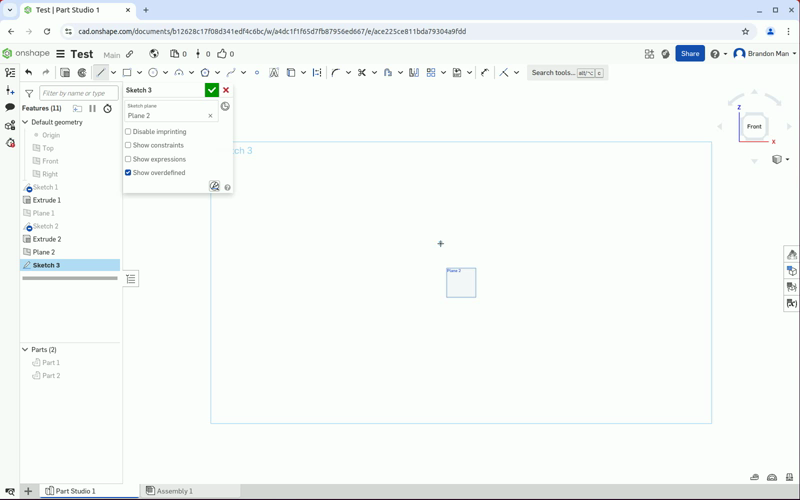
mouse_move(470, 243)
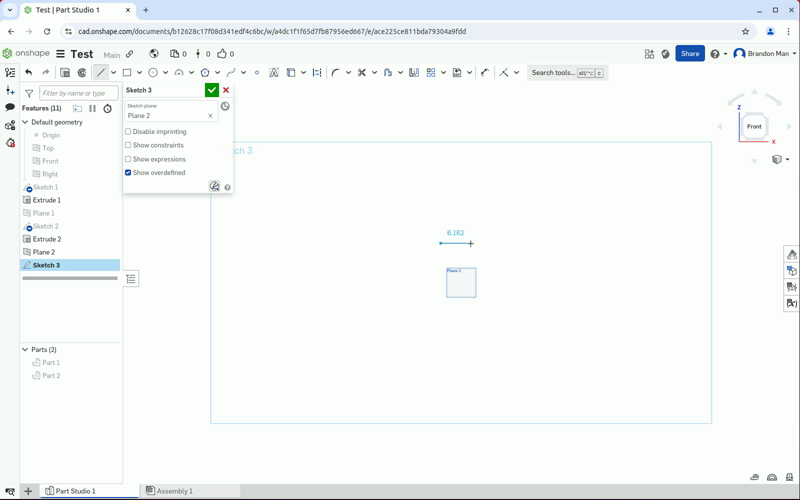
mouse_move(460, 254)
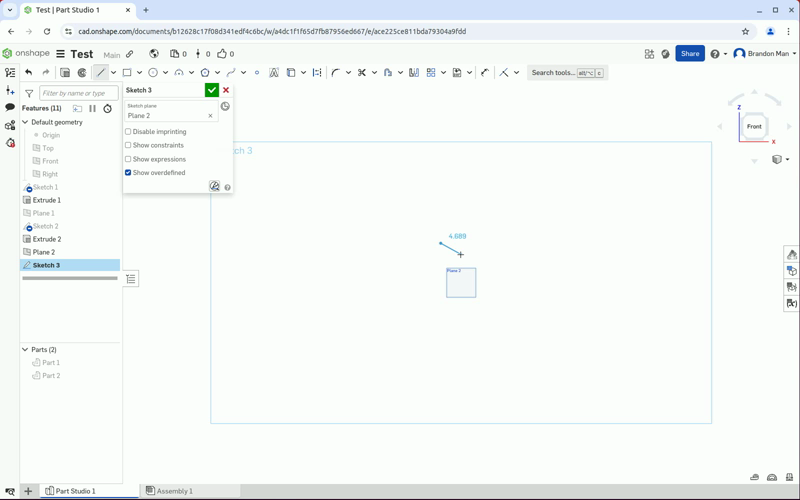
click(460, 254)
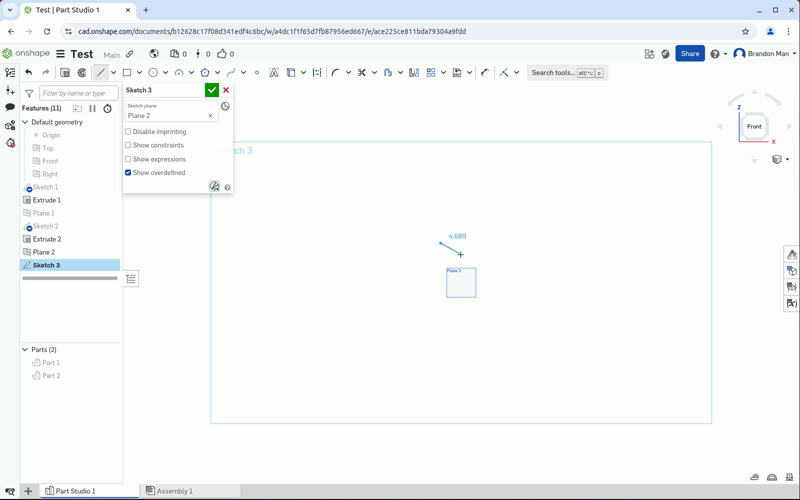
key_up(shift)
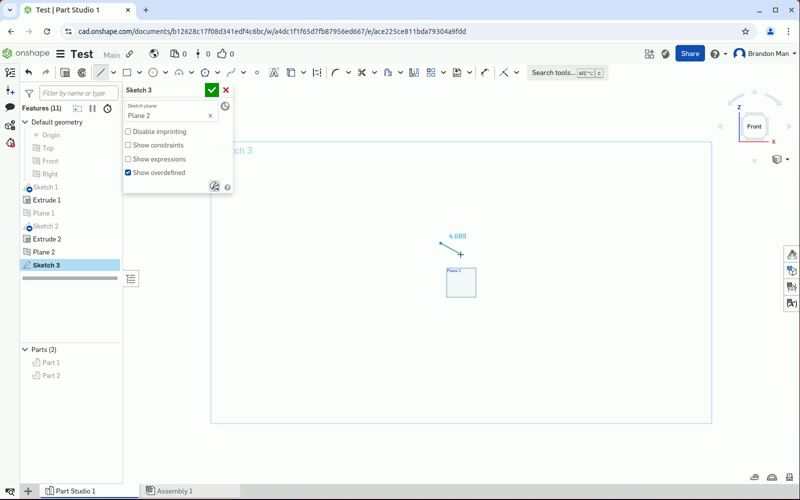
key_down(shift)
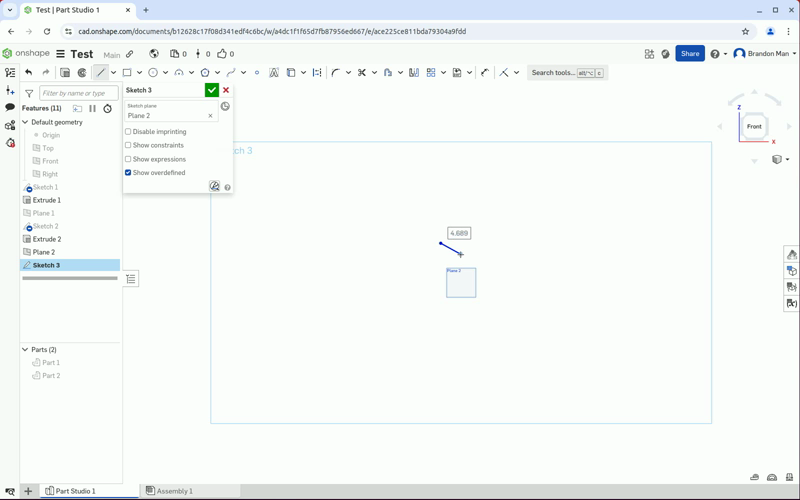
mouse_move(490, 254)
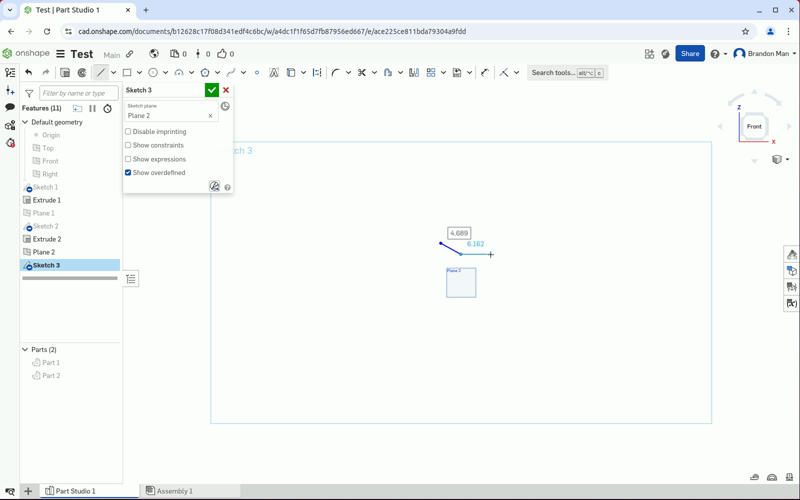
mouse_move(480, 243)
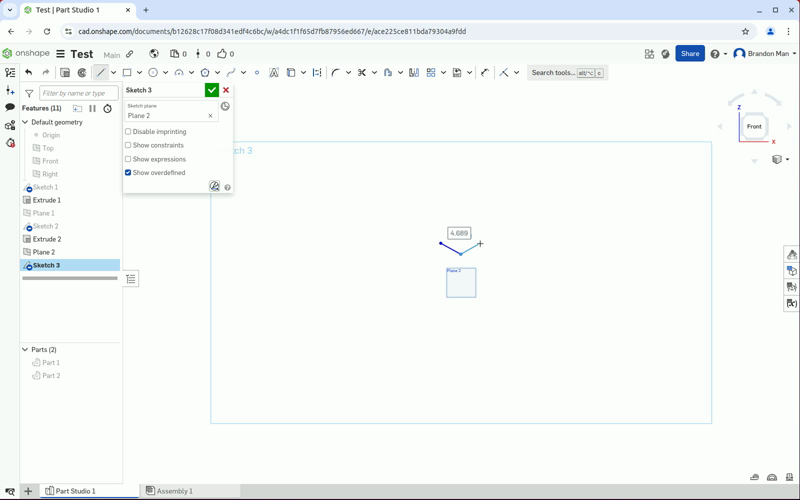
click(480, 243)
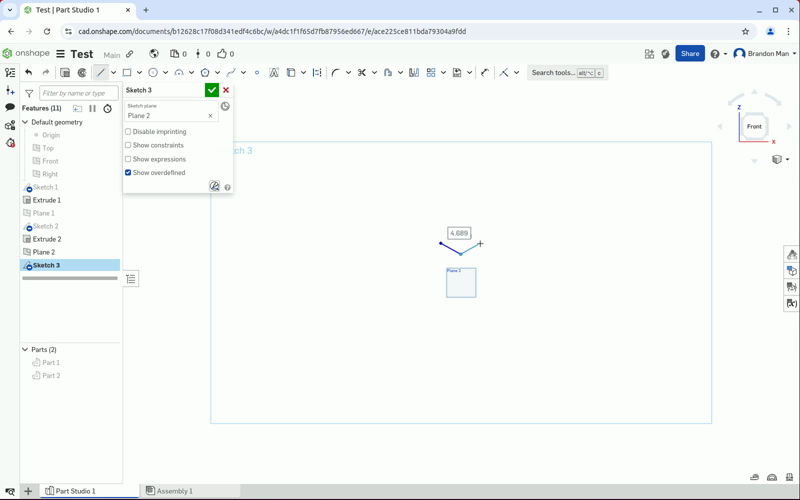
key_up(shift)
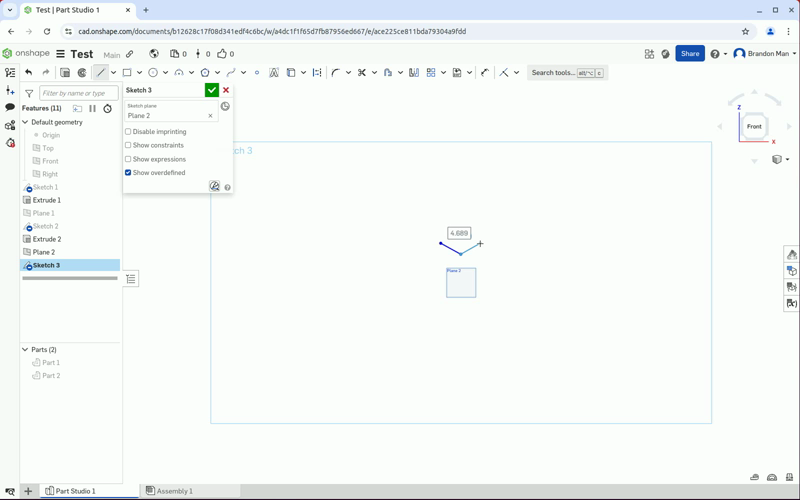
key_down(shift)
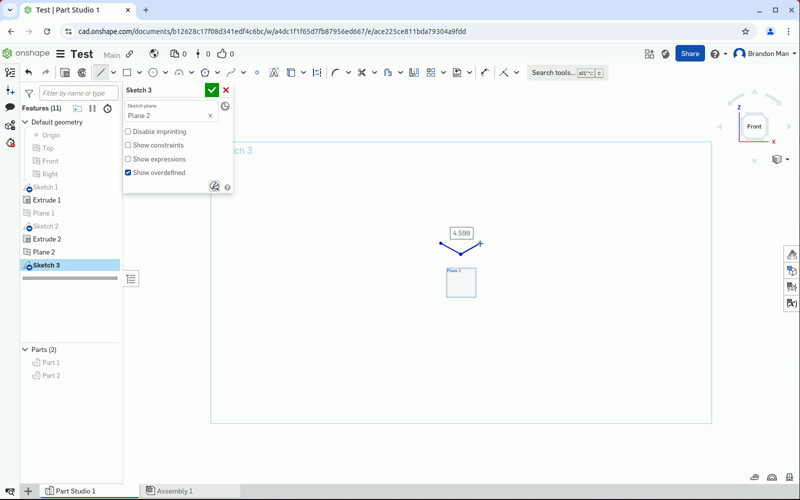
mouse_move(510, 243)
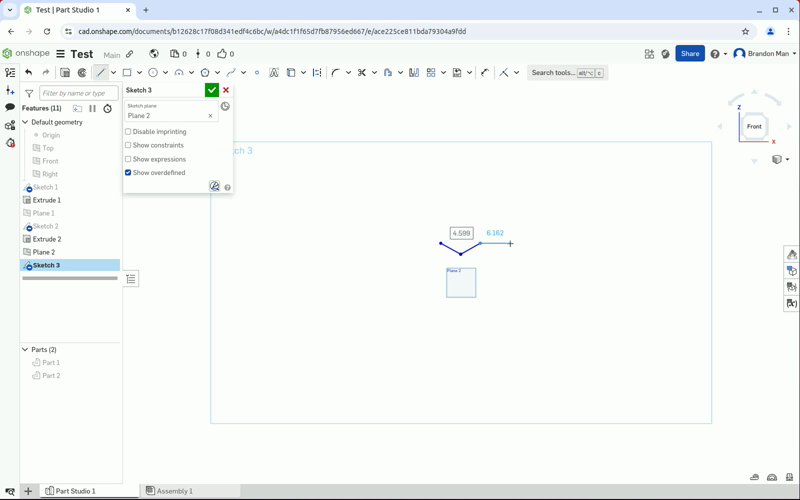
mouse_move(480, 220)
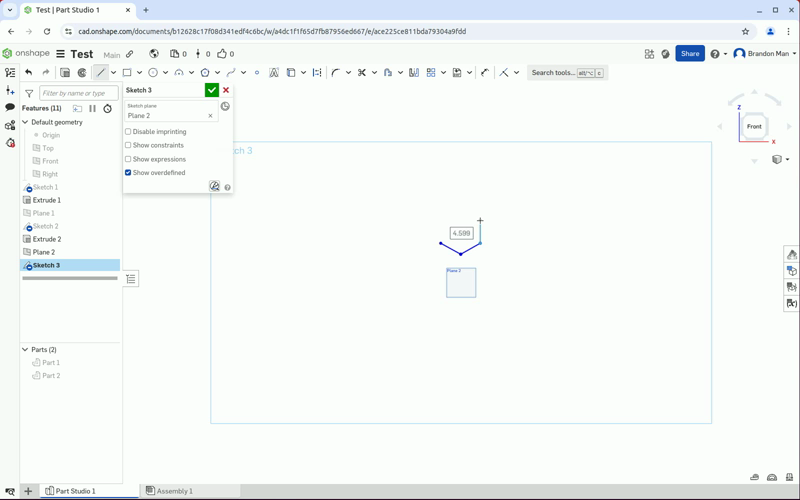
click(480, 220)
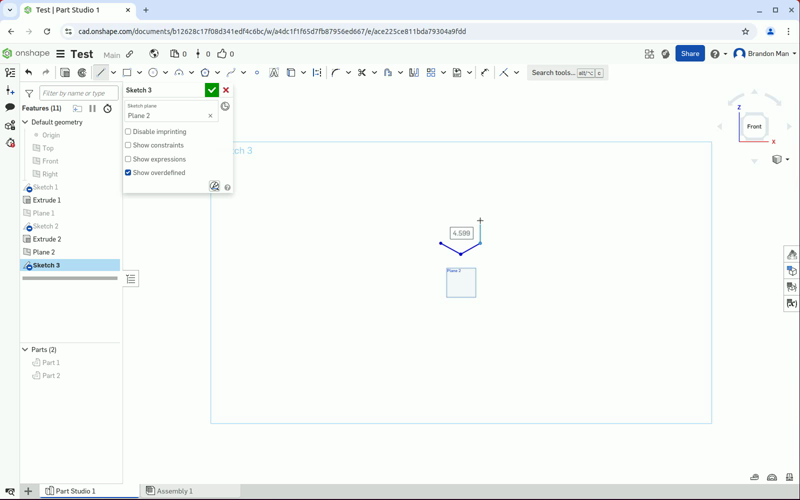
key_up(shift)
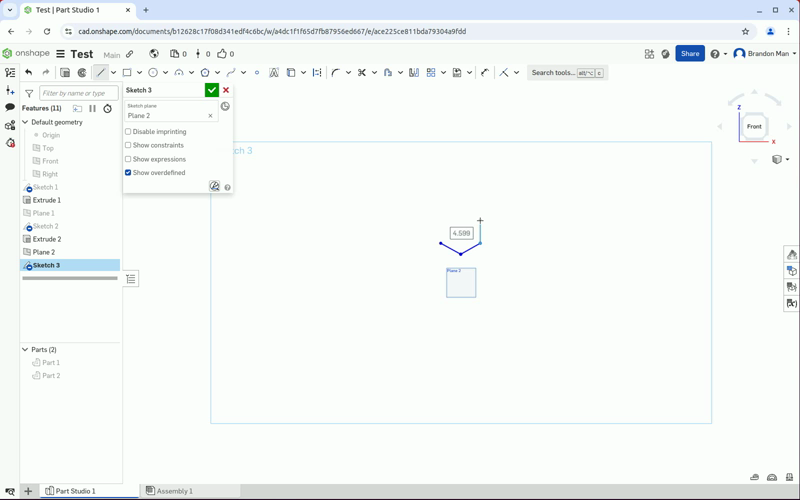
key_down(shift)
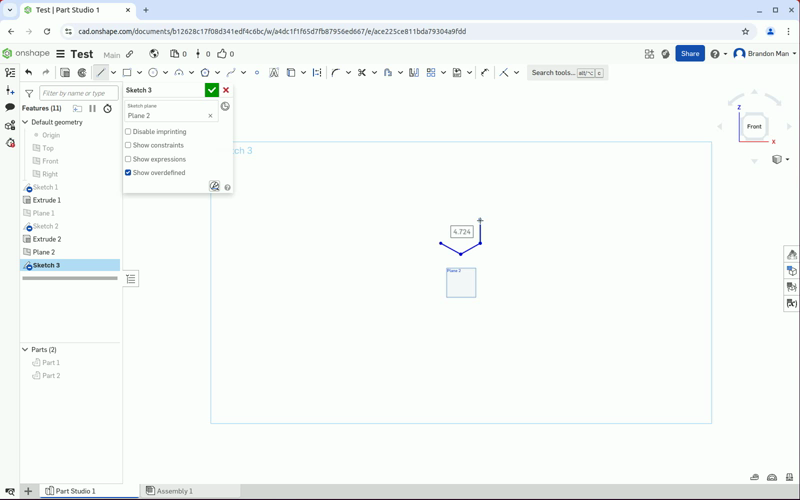
mouse_move(510, 220)
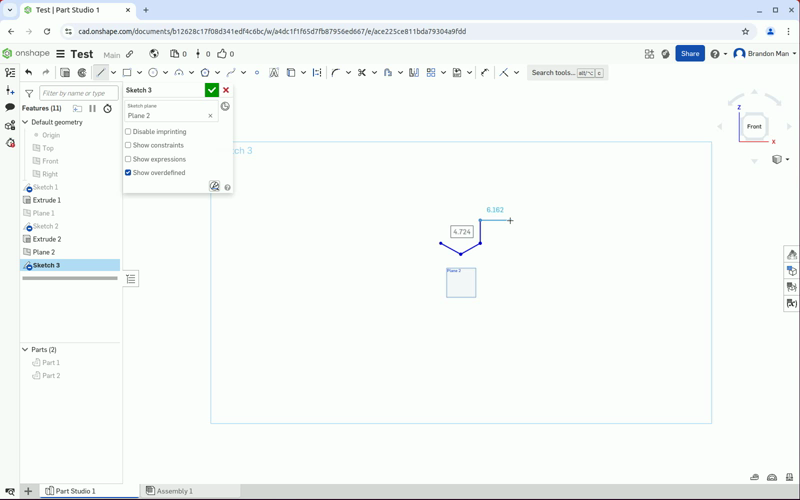
mouse_move(460, 209)
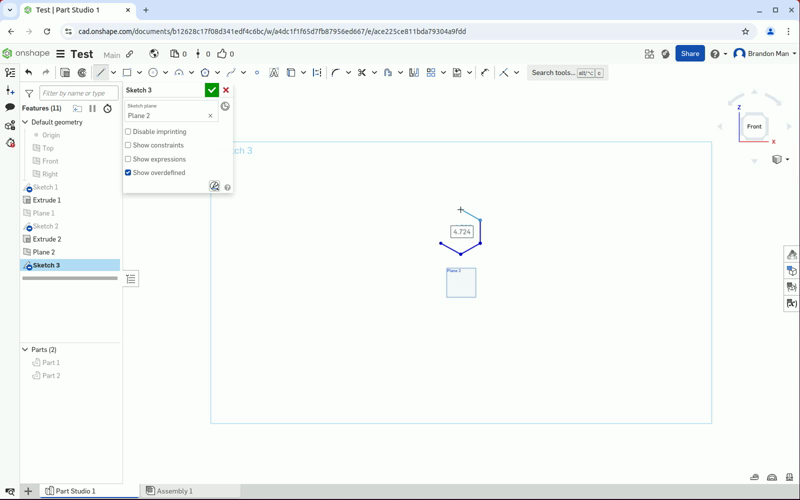
click(460, 209)
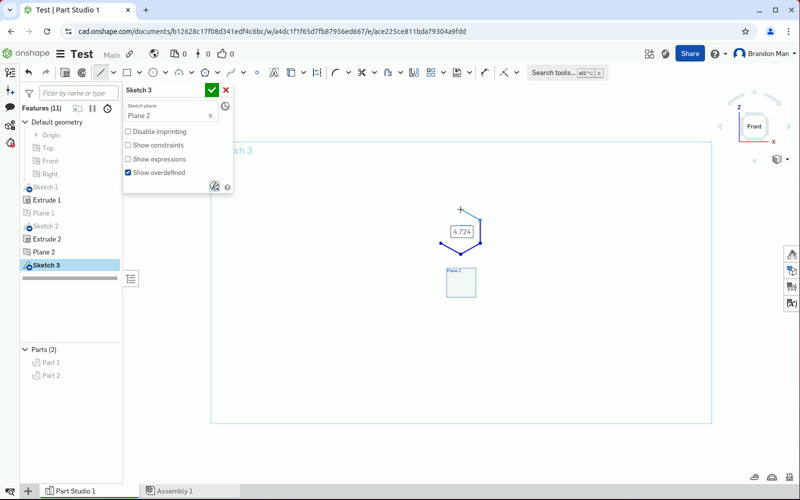
key_up(shift)
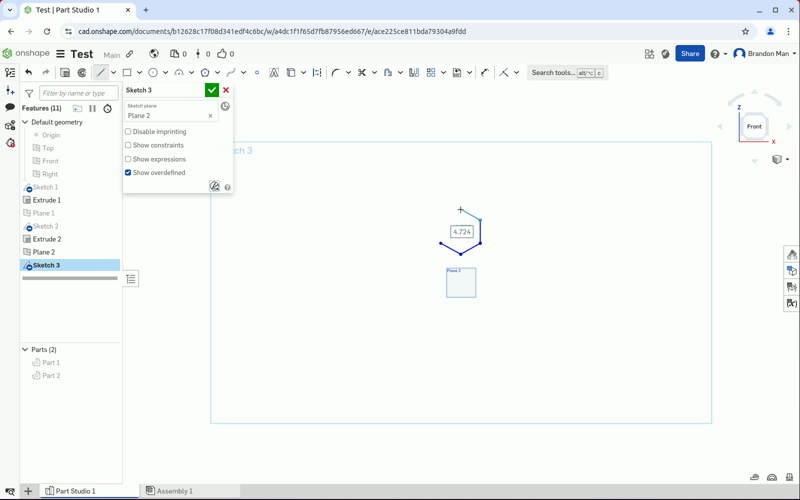
key_down(shift)
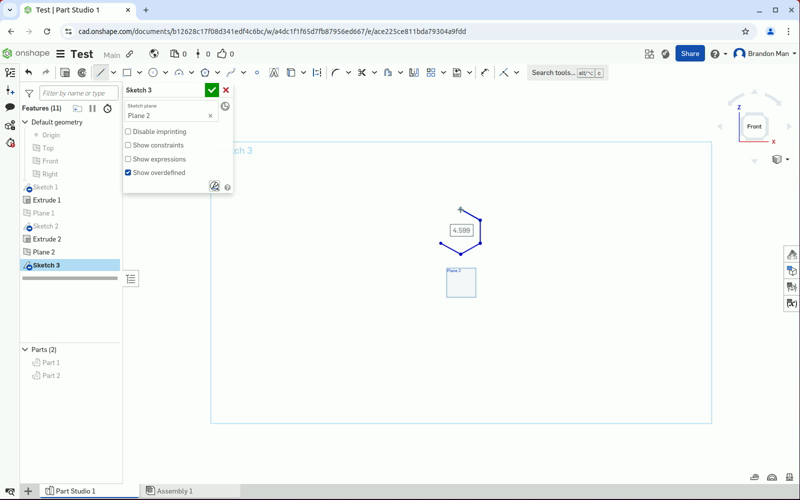
mouse_move(490, 209)
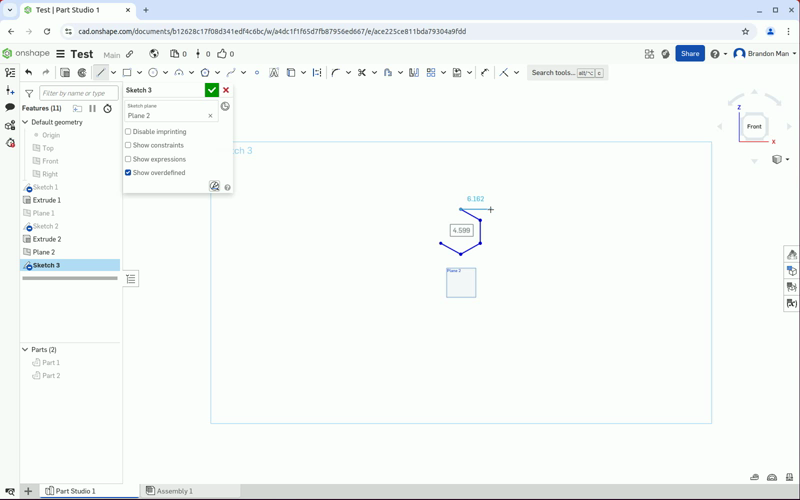
mouse_move(440, 220)
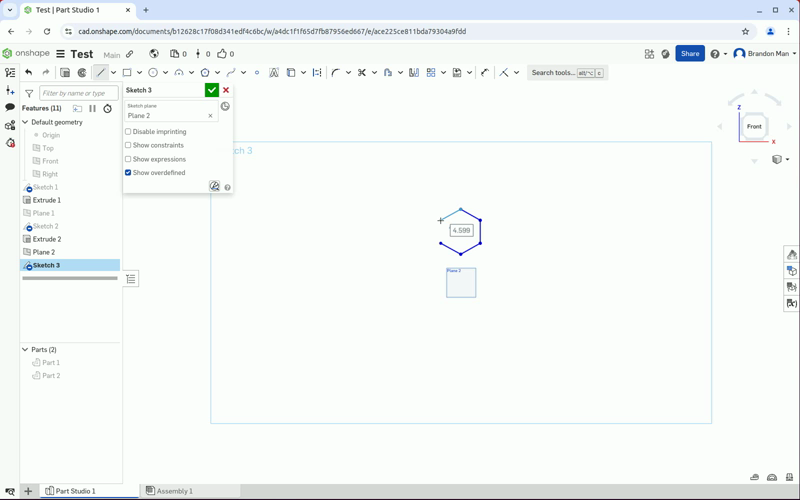
click(440, 220)
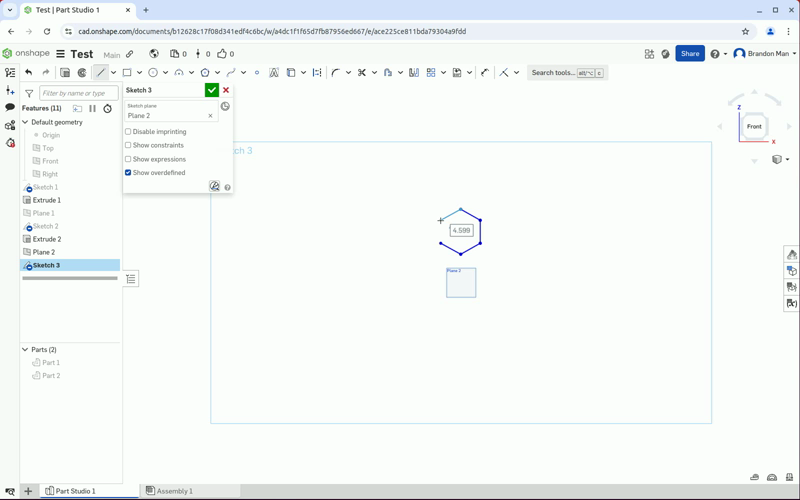
key_up(shift)
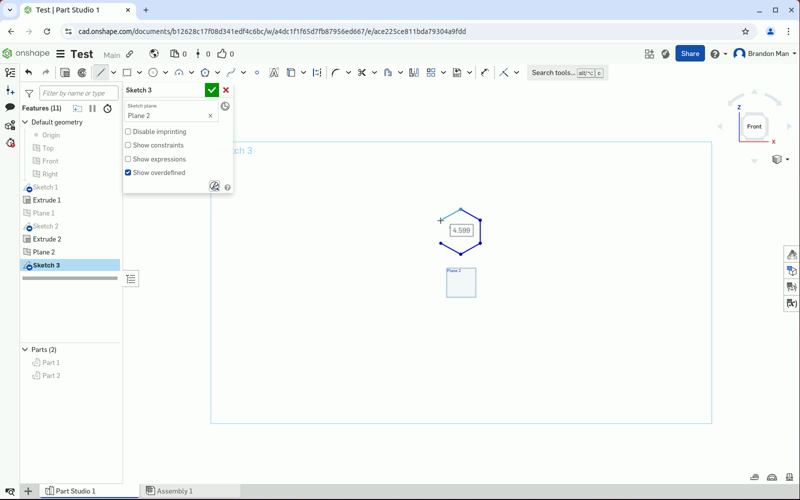
mouse_move(470, 220)
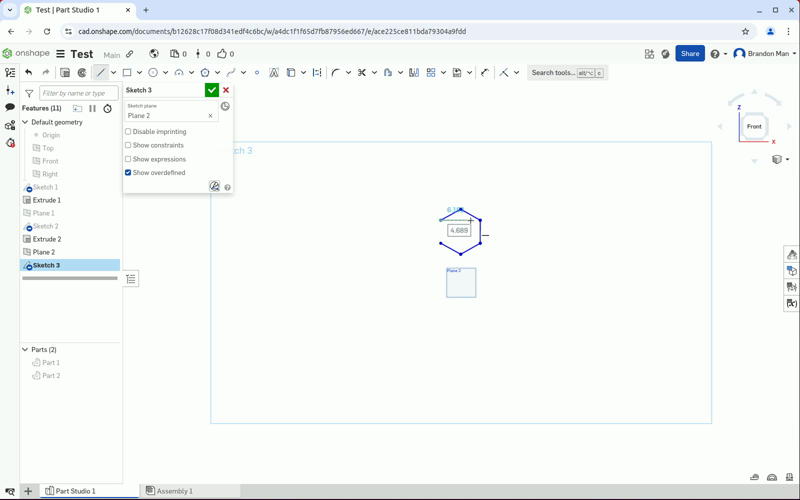
key_down(shift)
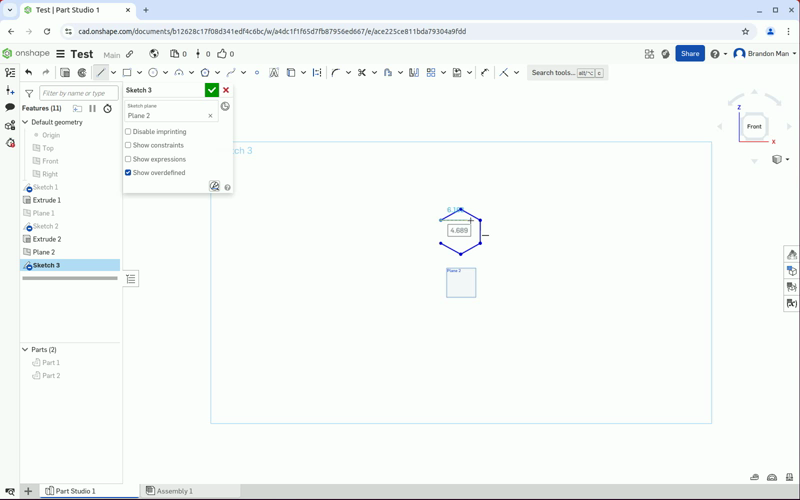
mouse_move(440, 243)
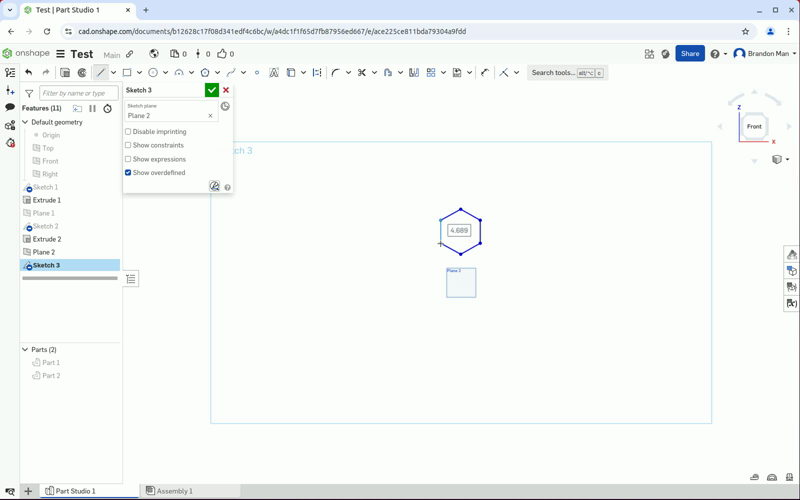
key_up(shift)
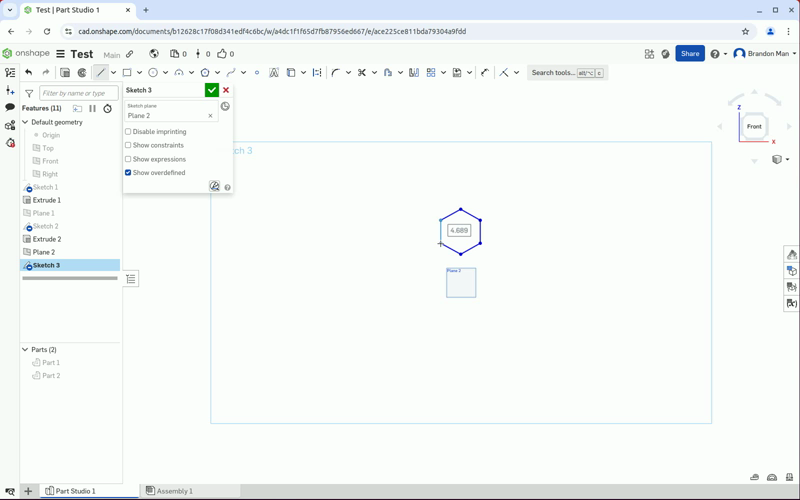
click(440, 243)
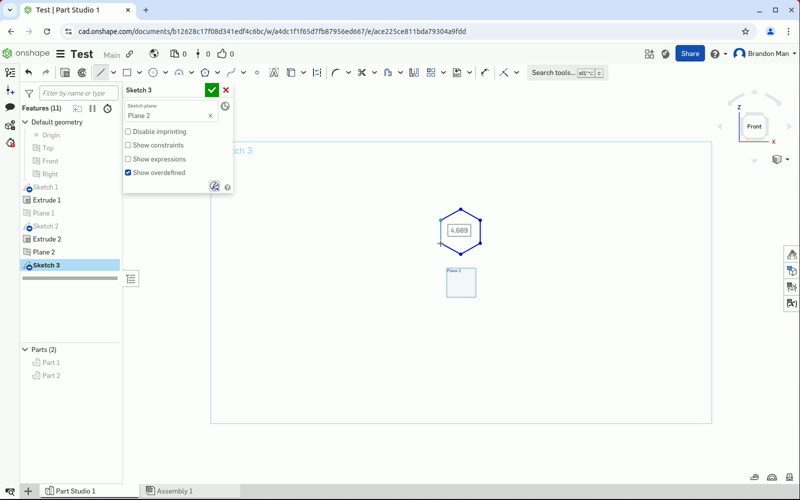
key(esc)
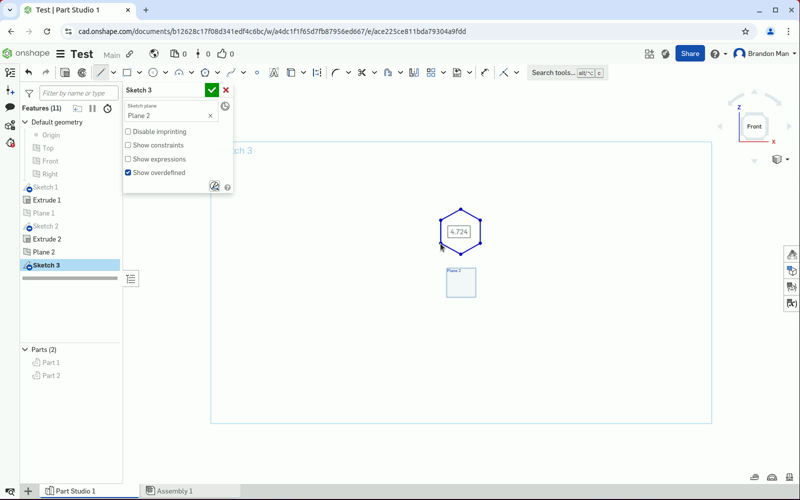
mouse_move(476, 233)
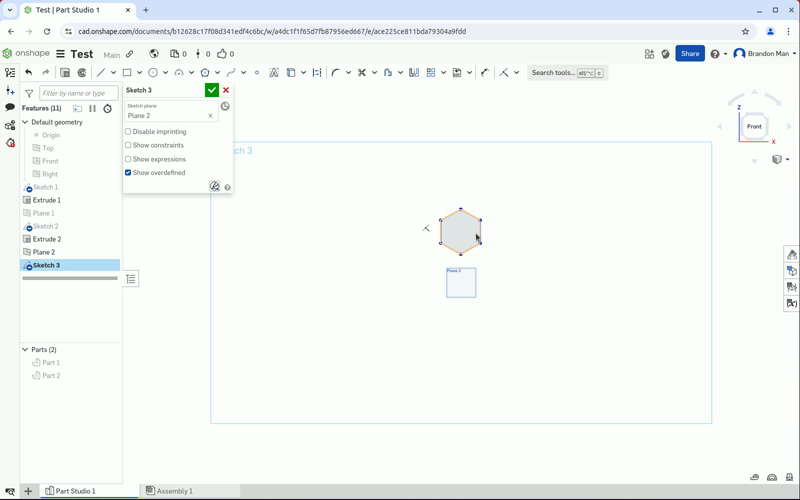
scroll(6)
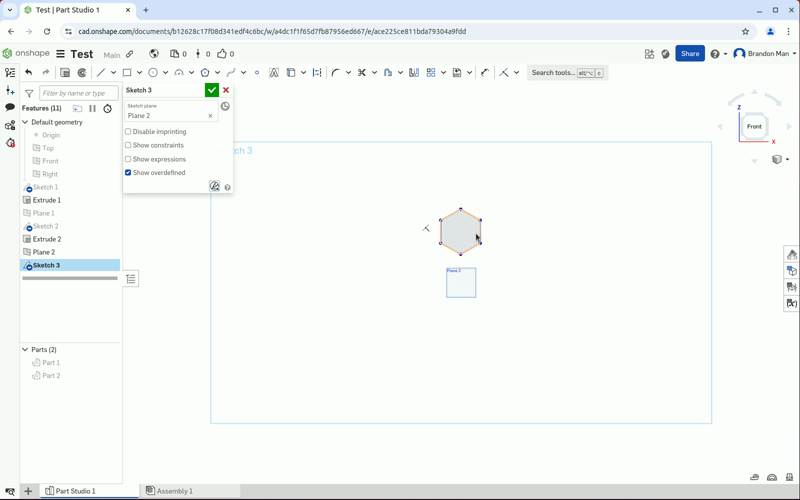
scroll(6)
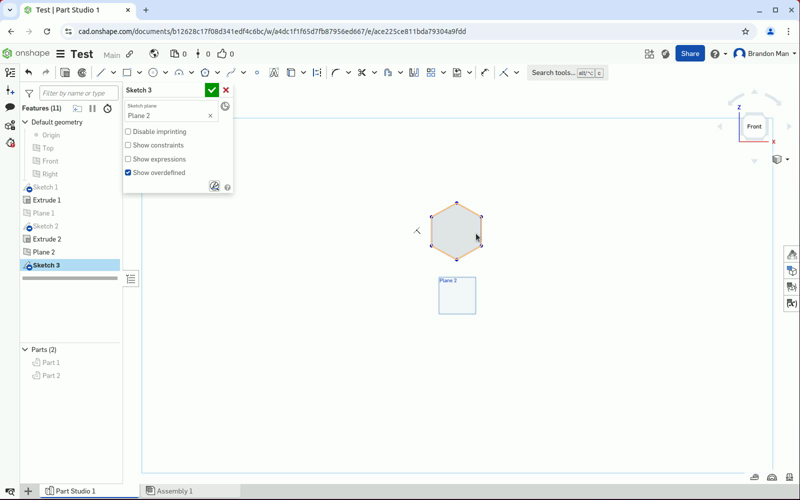
scroll(6)
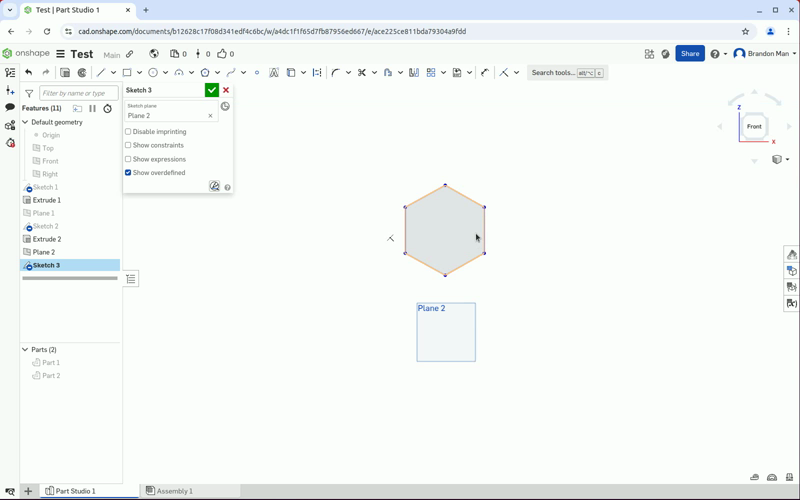
scroll(6)
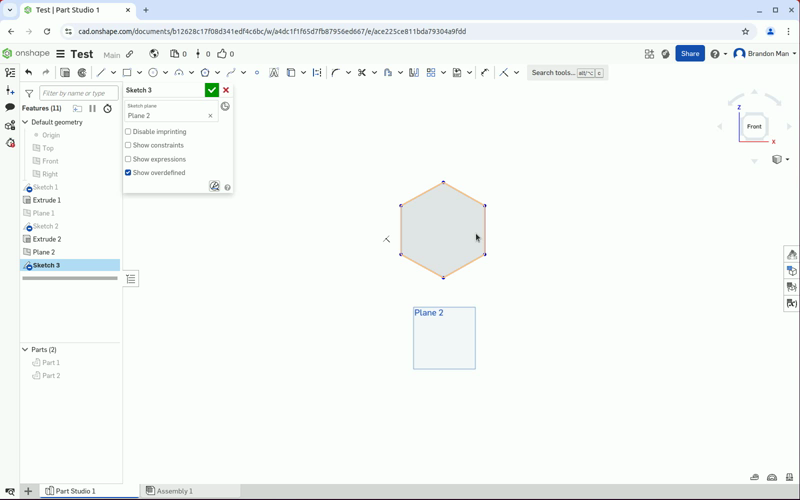
scroll(6)
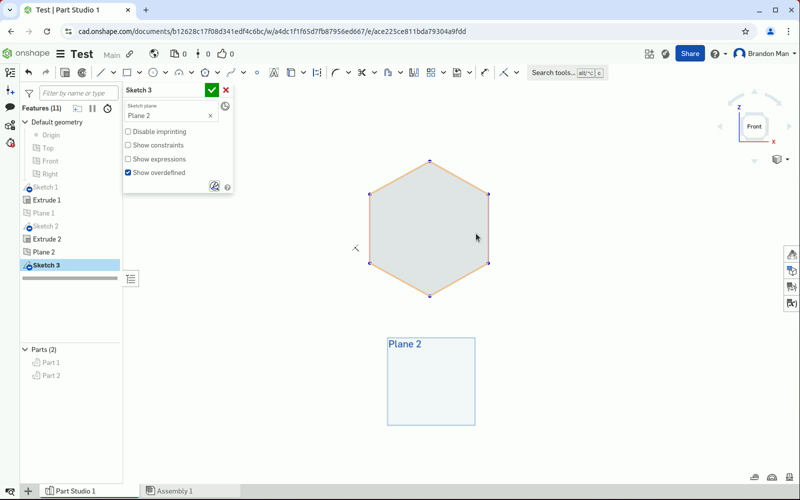
scroll(6)
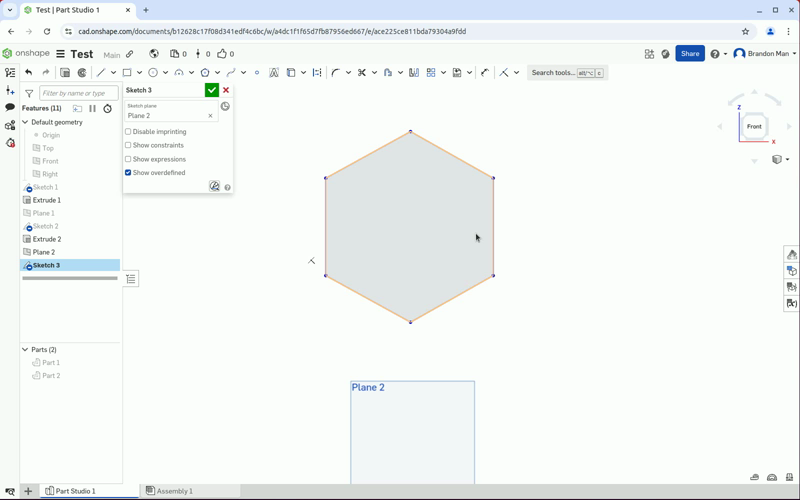
scroll(6)
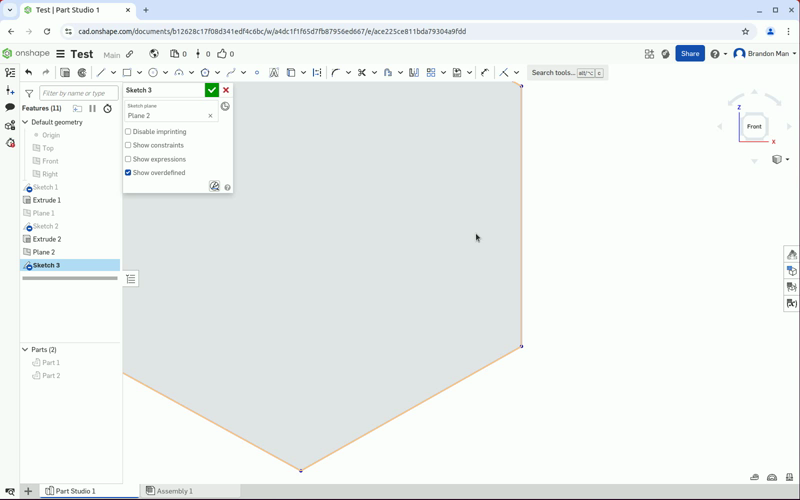
click(476, 233)
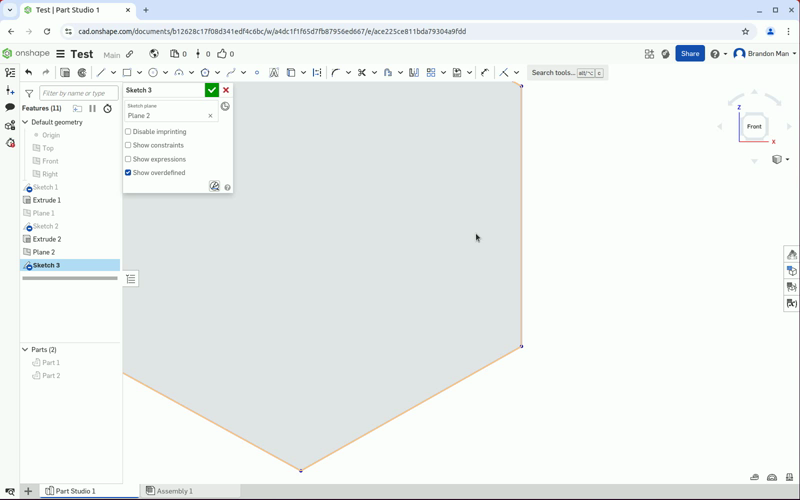
scroll(-6)
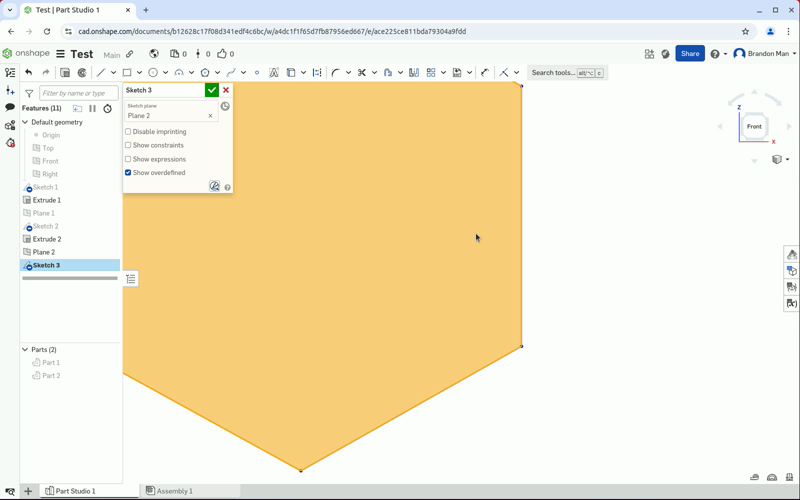
scroll(-6)
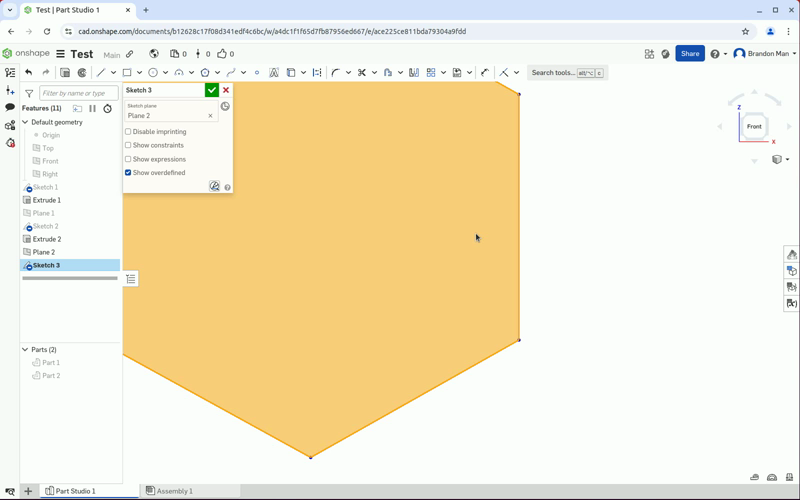
scroll(-6)
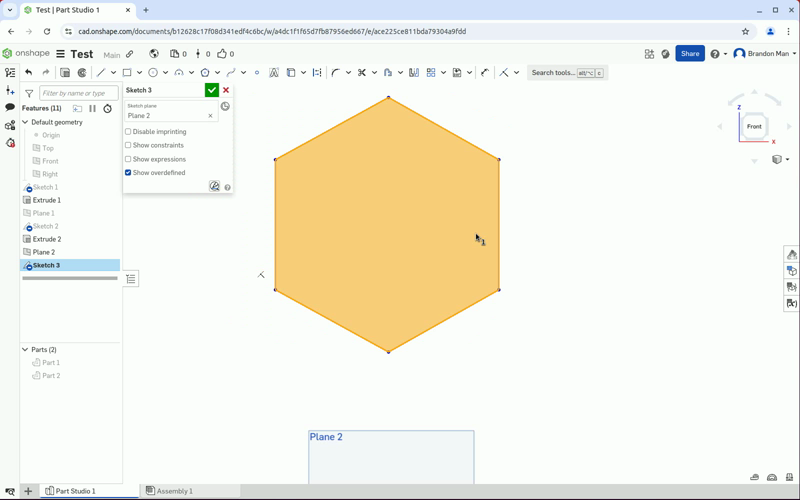
scroll(-6)
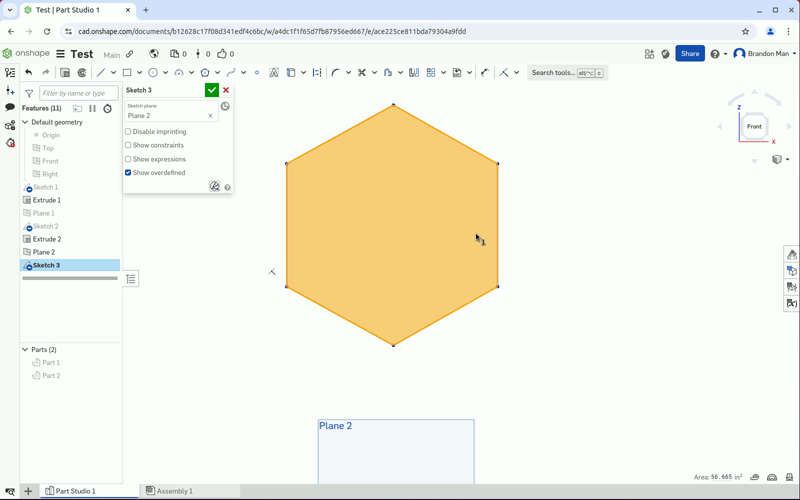
scroll(-6)
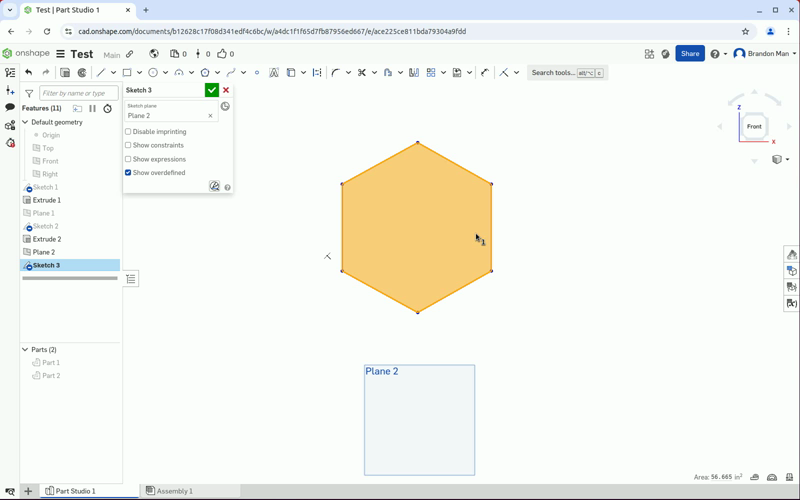
scroll(-6)
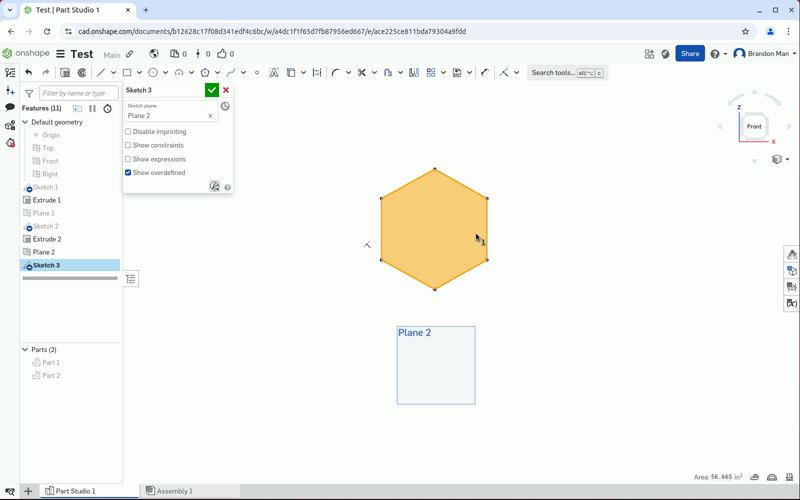
scroll(-6)
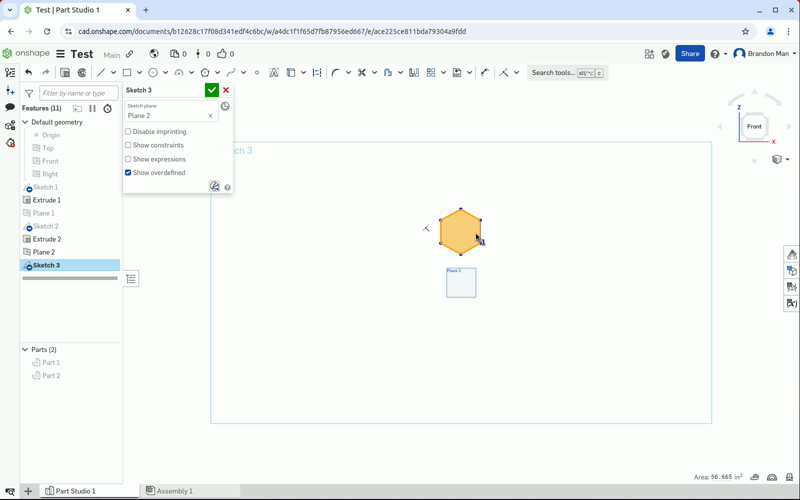
mouse_move(73, 352)
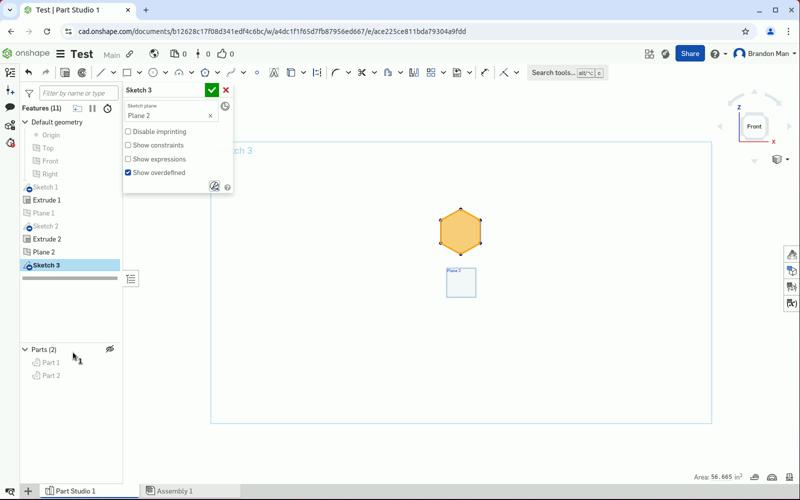
key(shift+y)
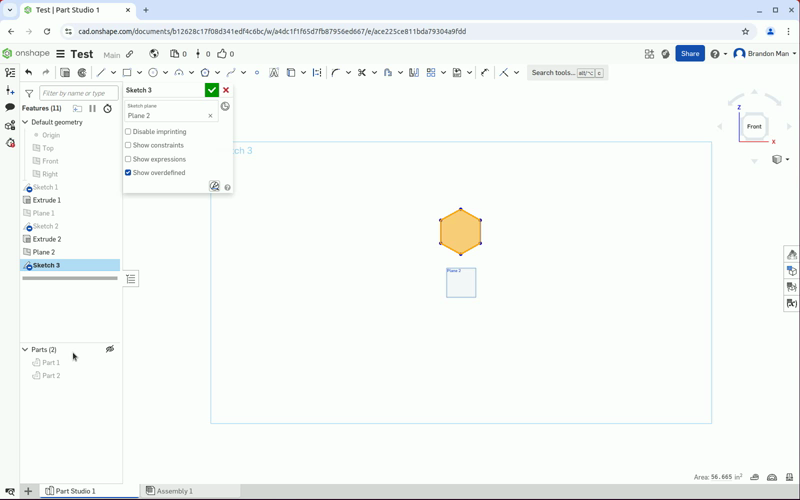
key(shift+e)
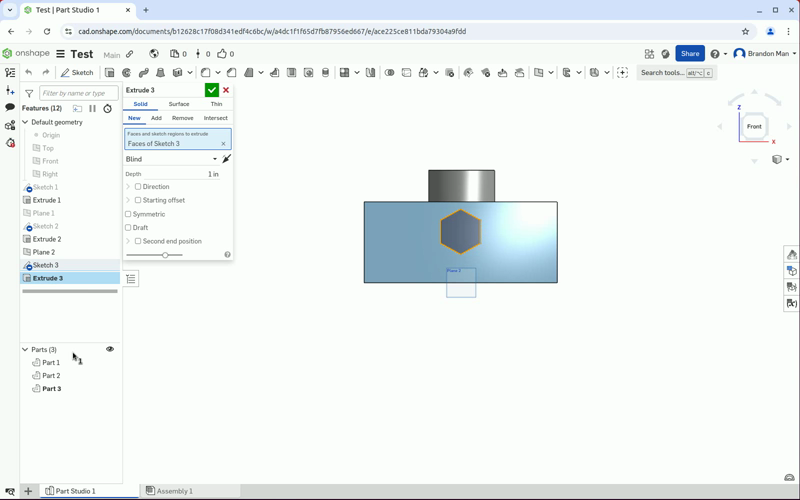
mouse_move(143, 106)
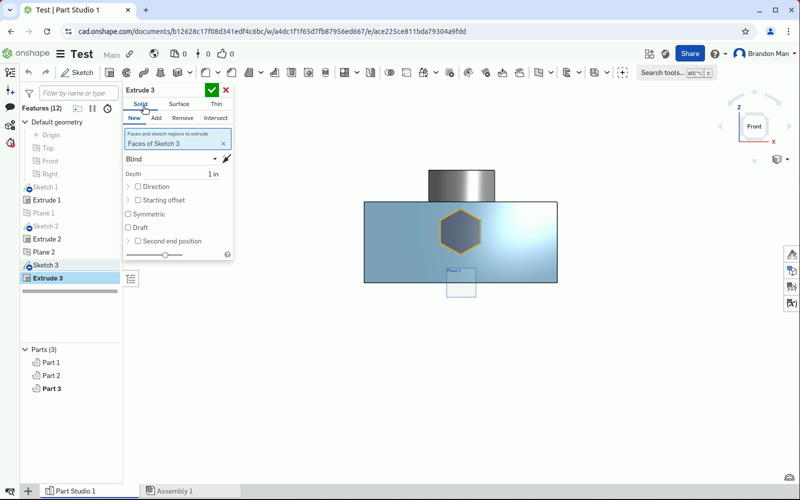
click(143, 106)
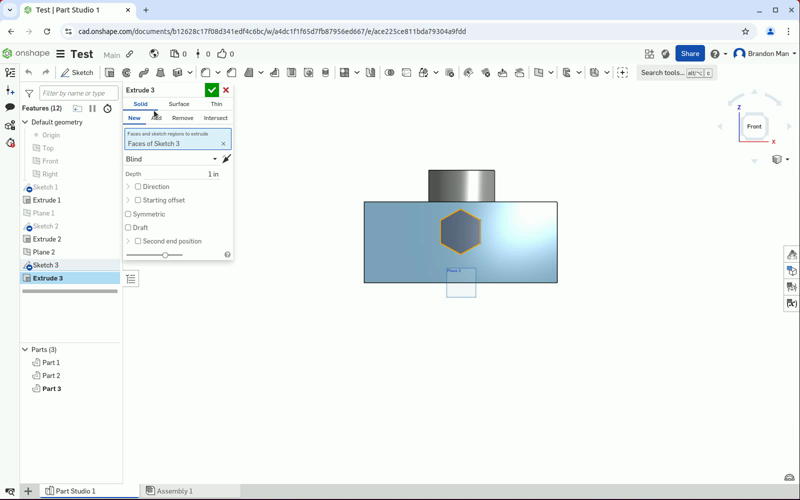
mouse_move(186, 120)
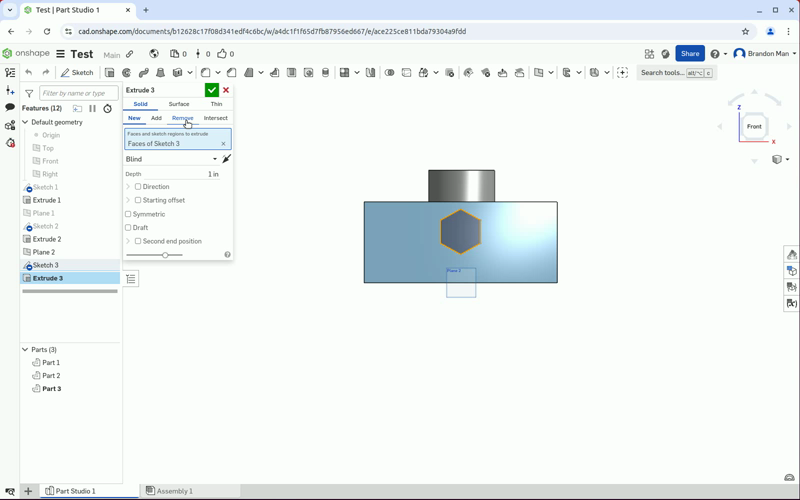
click(186, 120)
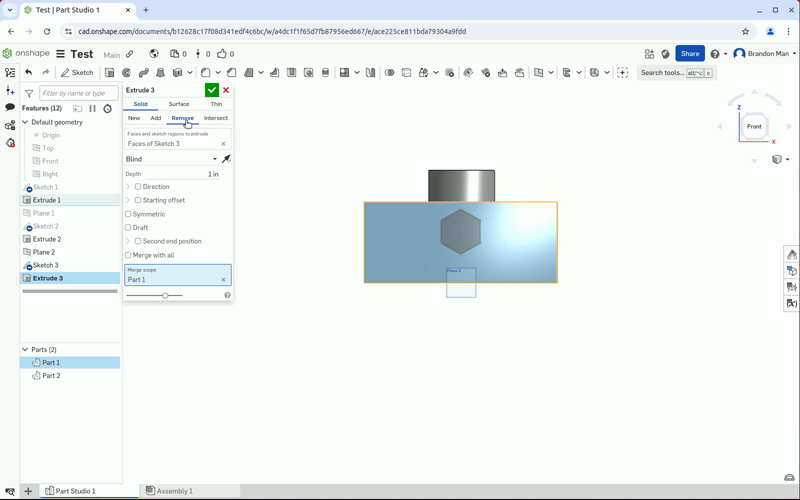
key(tab, 4)
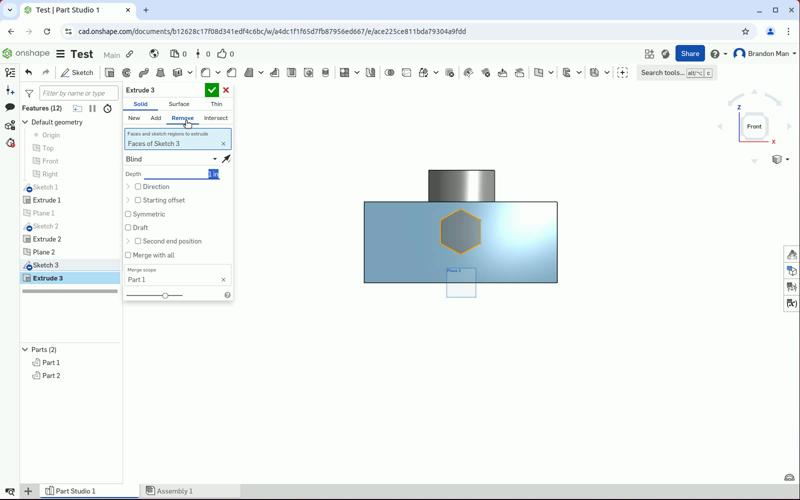
text(19.738)
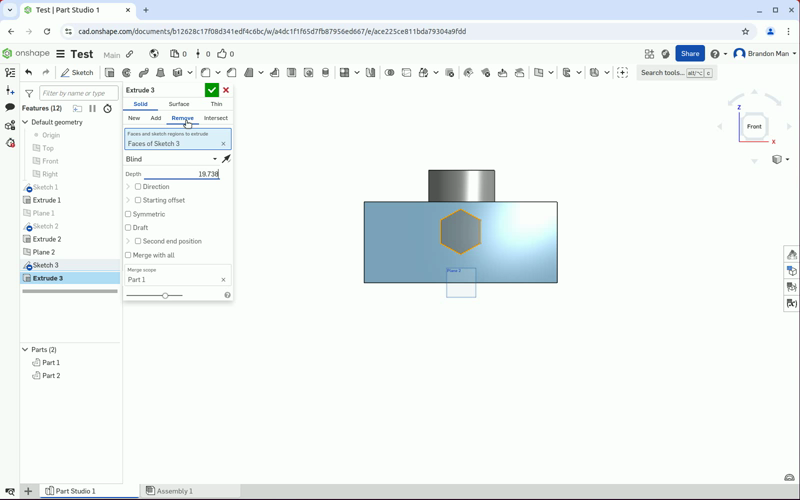
key(tab, 6)
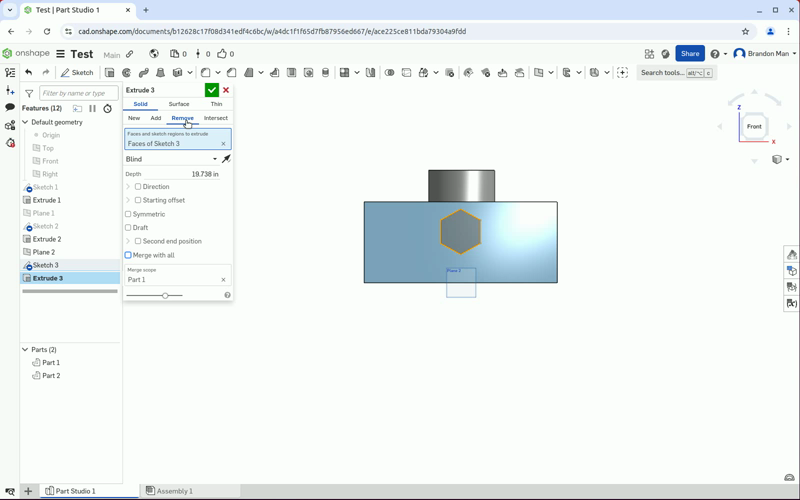
key(space)
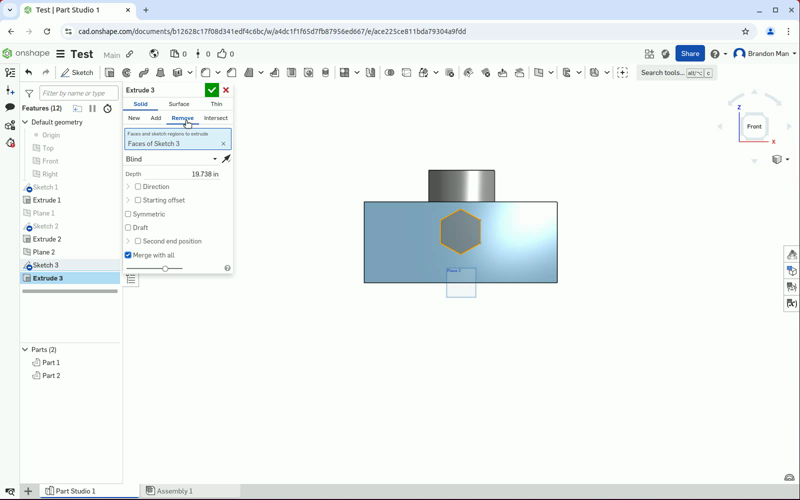
key(enter)
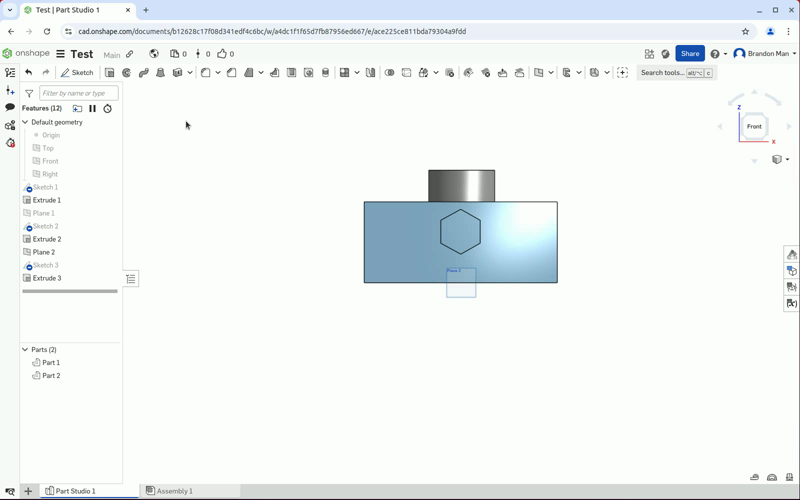
key(shift+h)
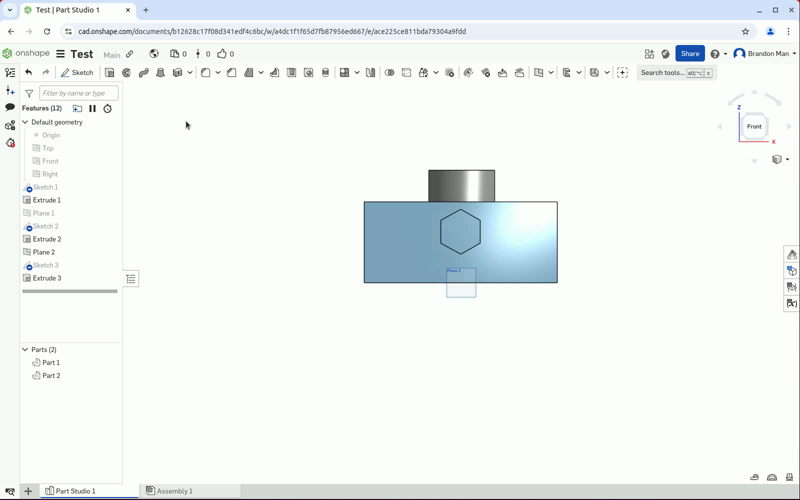
key(shift+h)
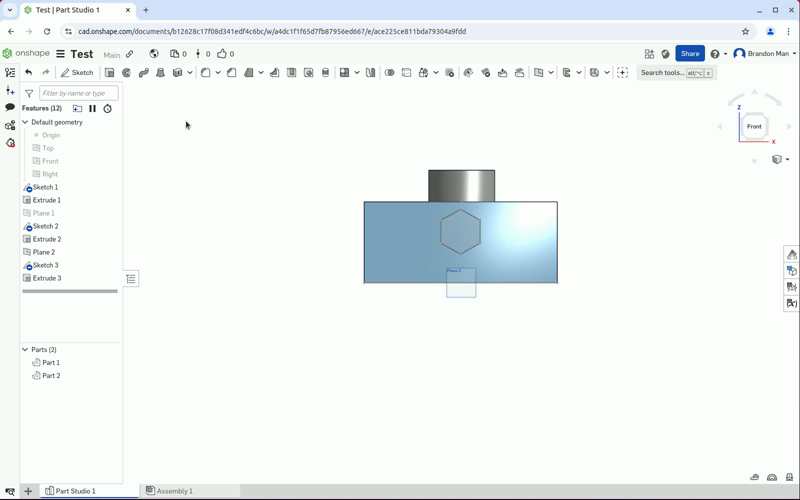
key(shift+7)
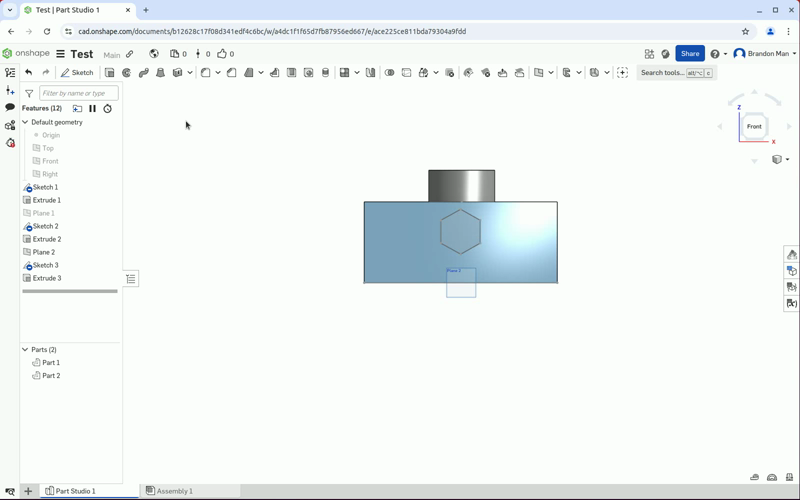
key(left, 2)
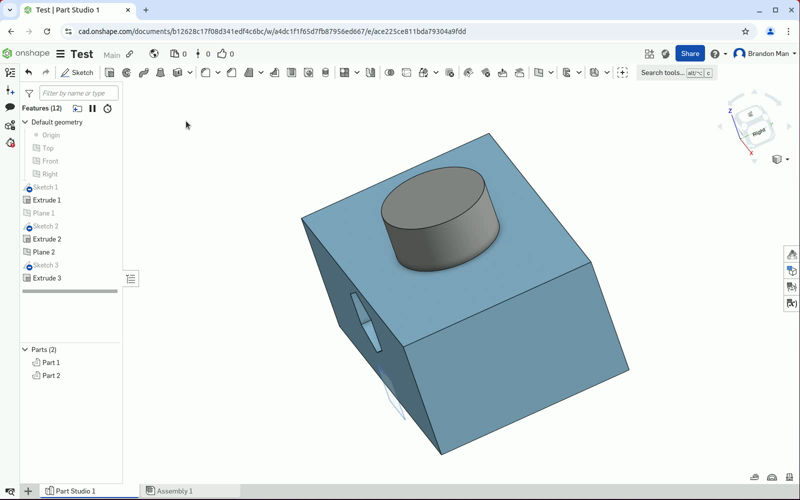
key(down, 2)
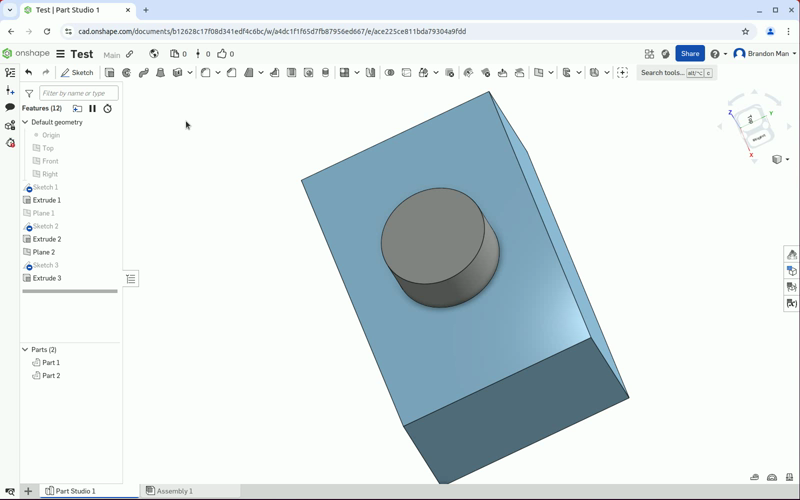
key(up, 2)
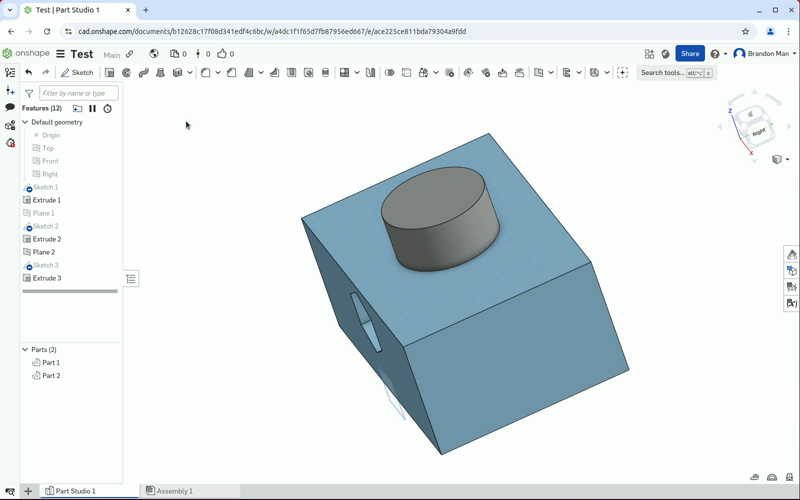
key(right, 2)
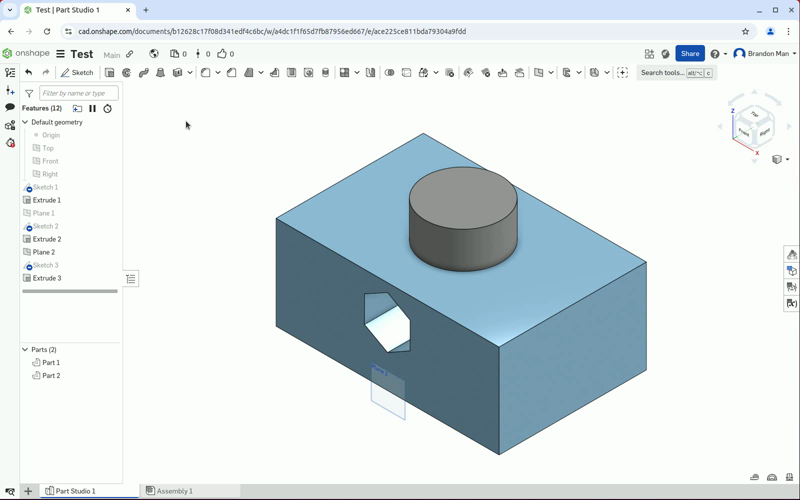
mouse_move(73, 189)
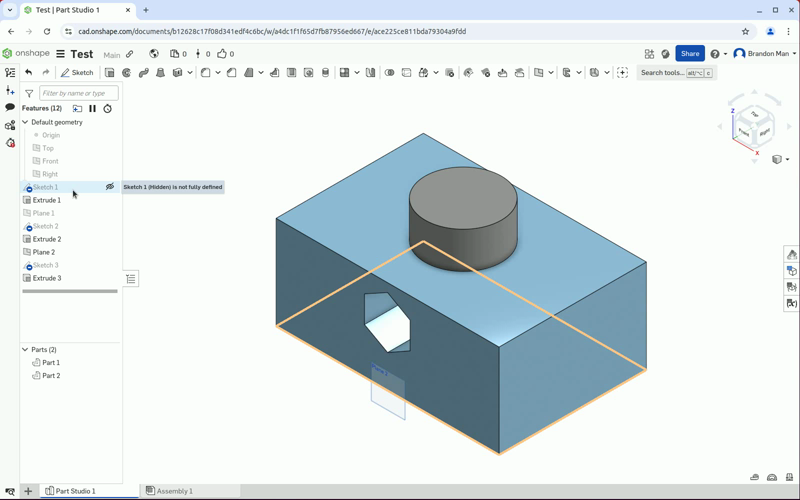
click(73, 189)